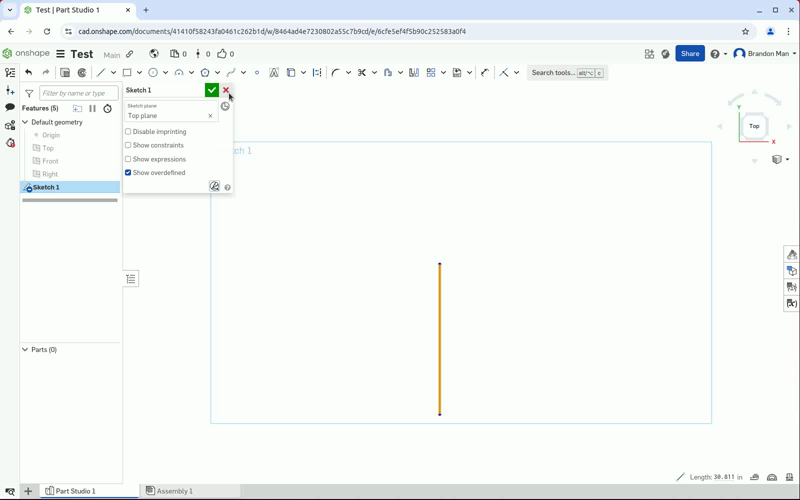
key(shift+h)
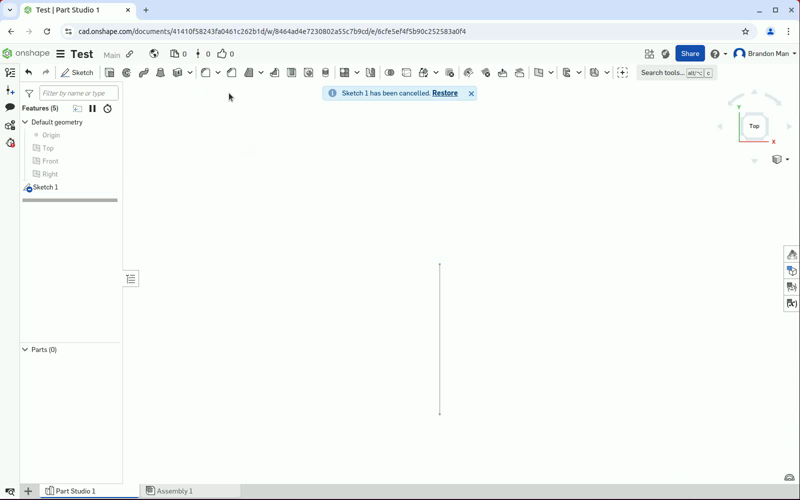
key(shift+s)
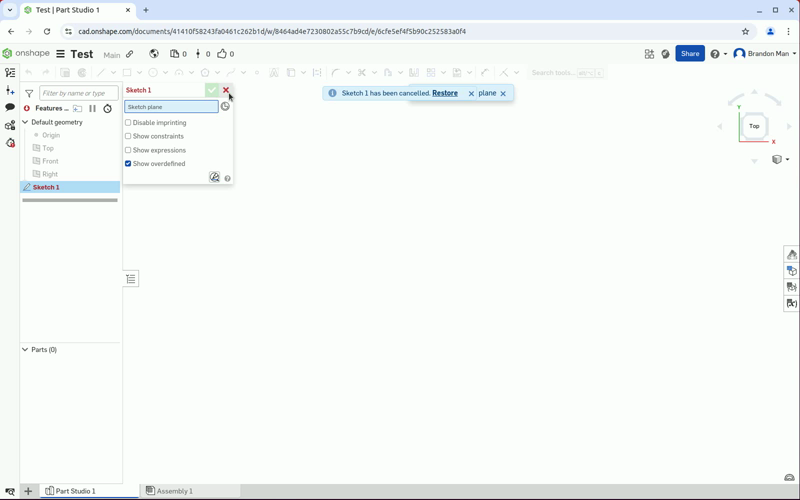
mouse_move(73, 150)
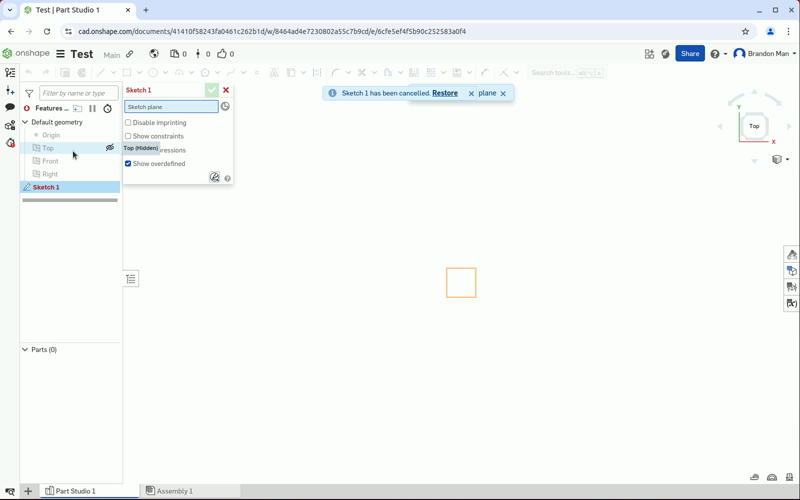
click(73, 150)
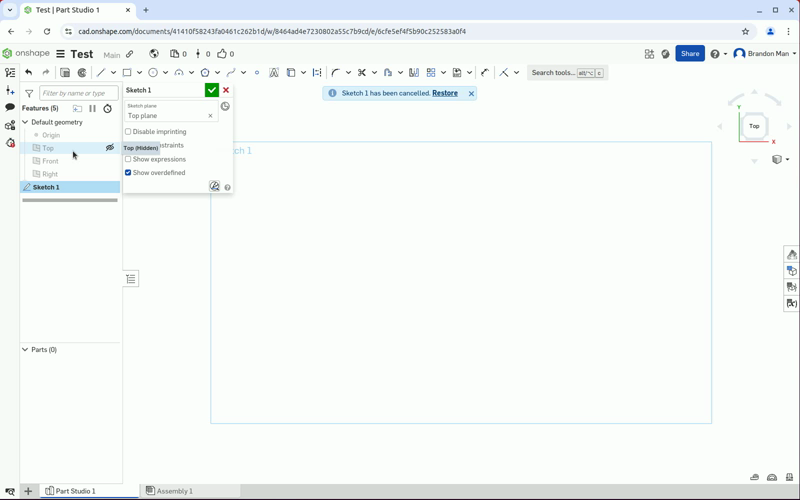
mouse_move(73, 352)
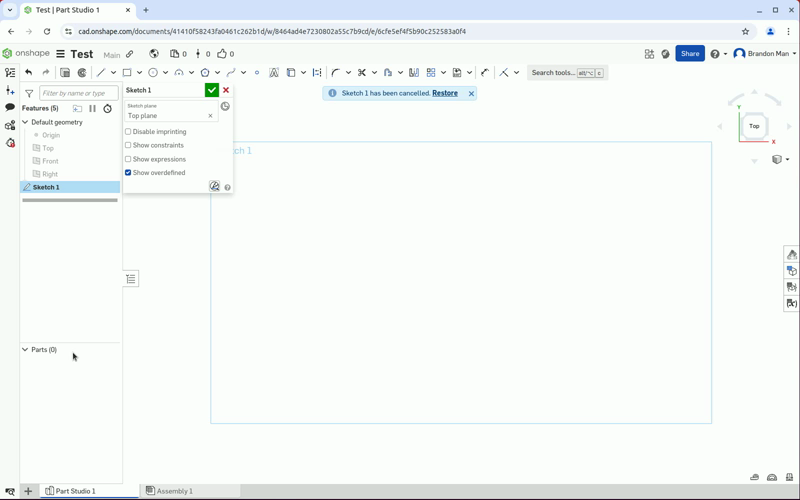
key(y)
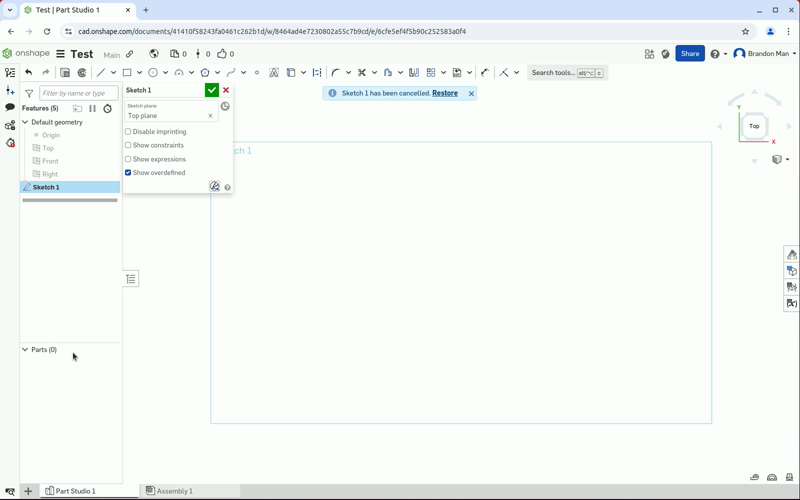
key(c)
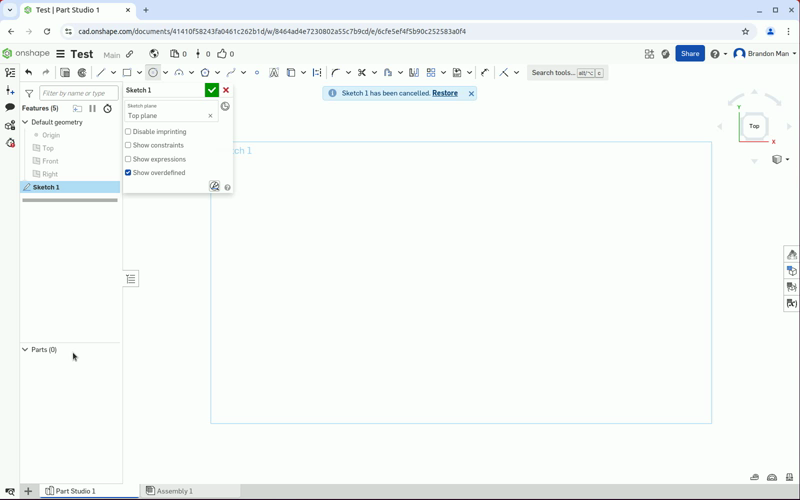
key_down(shift)
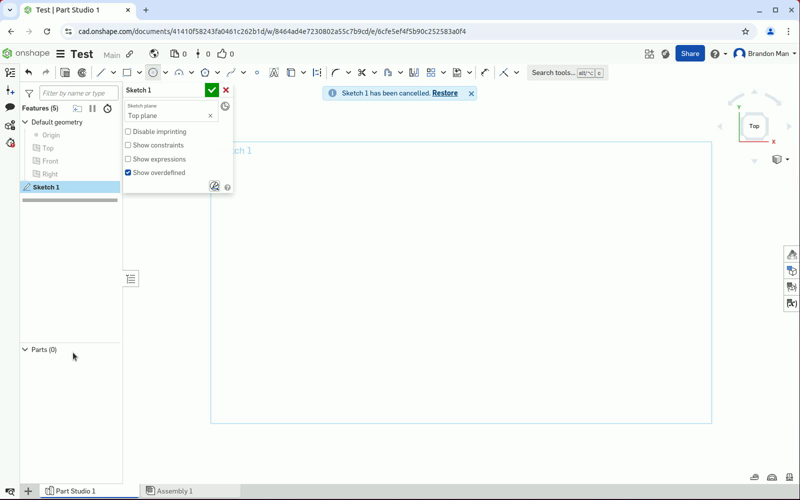
mouse_move(461, 282)
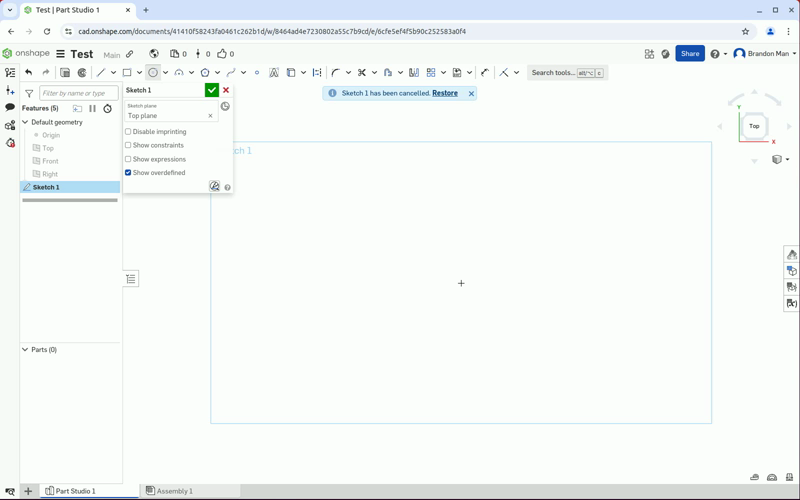
click(461, 282)
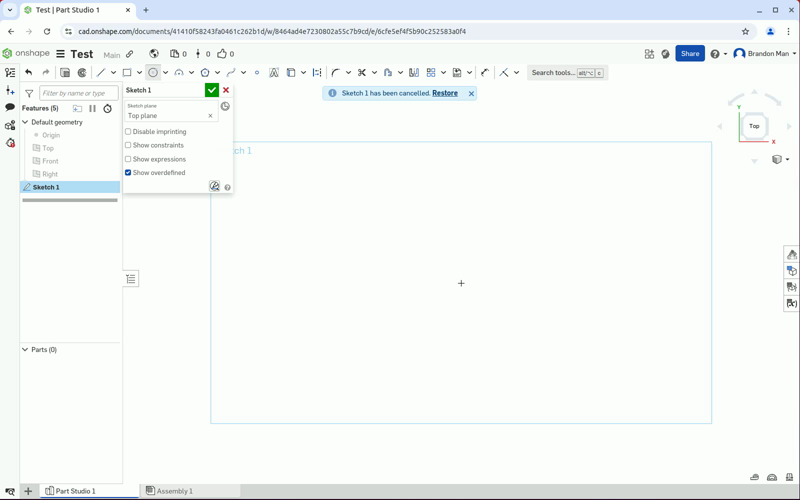
key_up(shift)
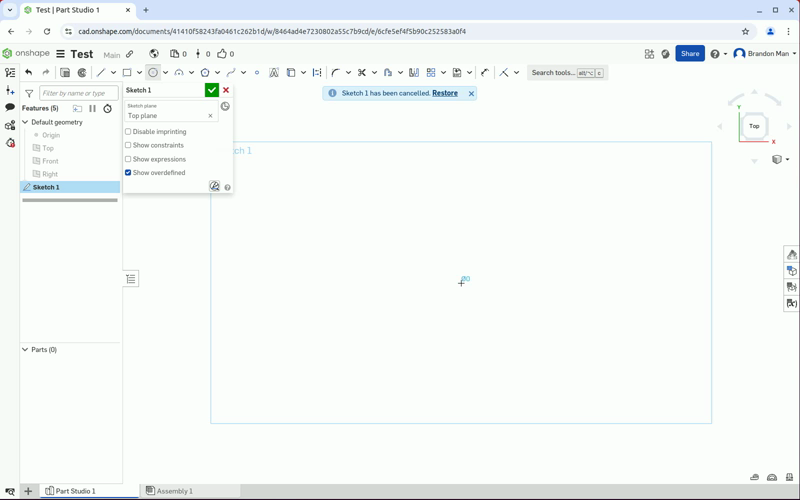
mouse_move(480, 282)
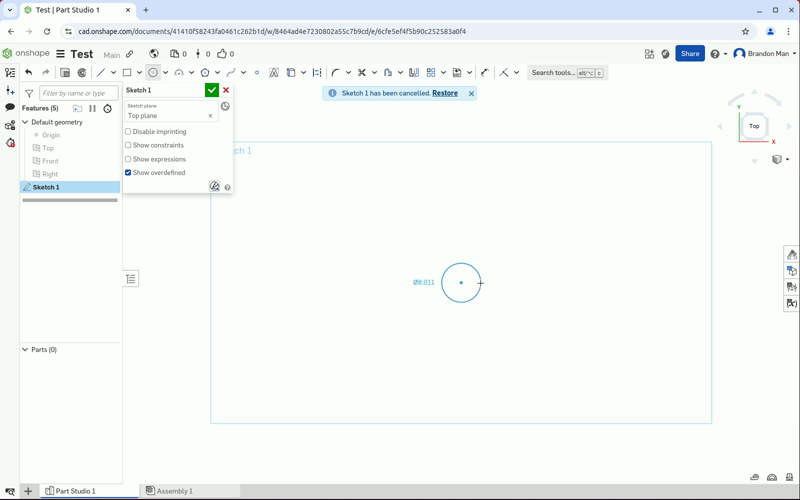
click(480, 282)
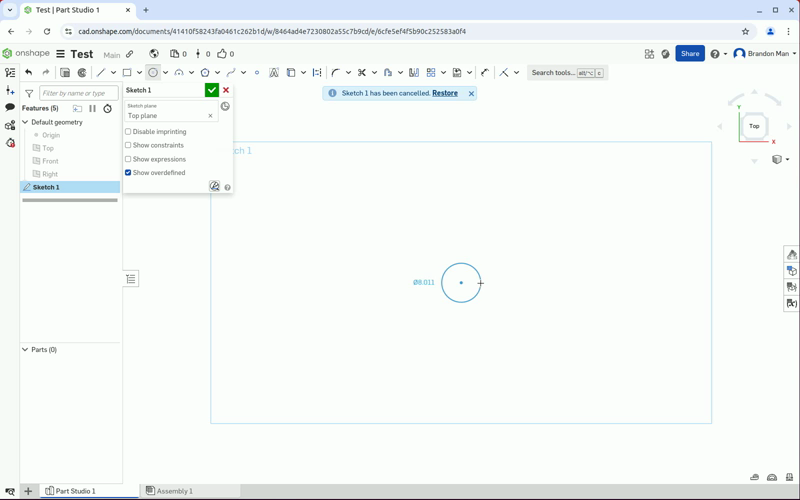
key(esc)
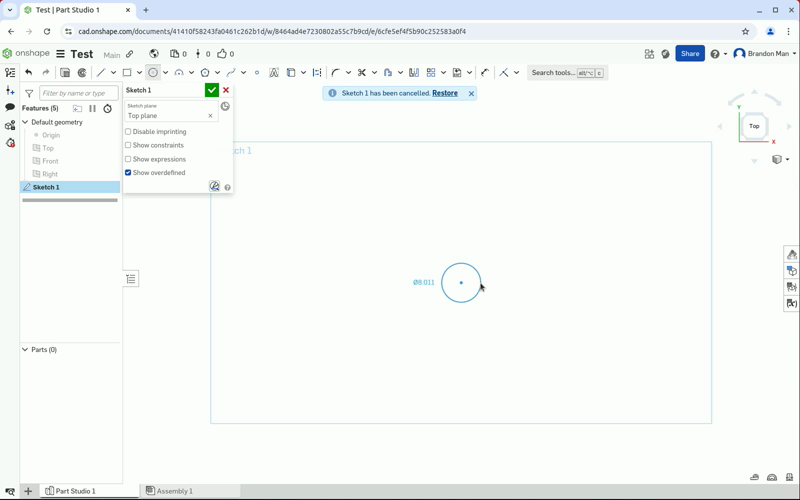
mouse_move(445, 291)
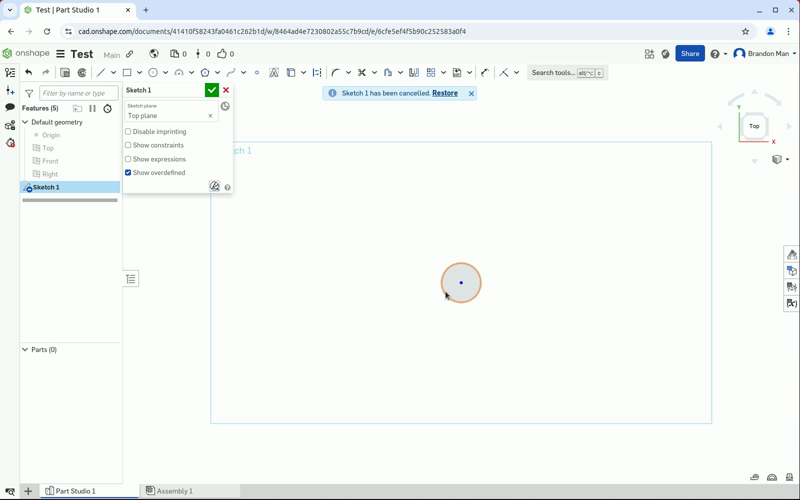
scroll(6)
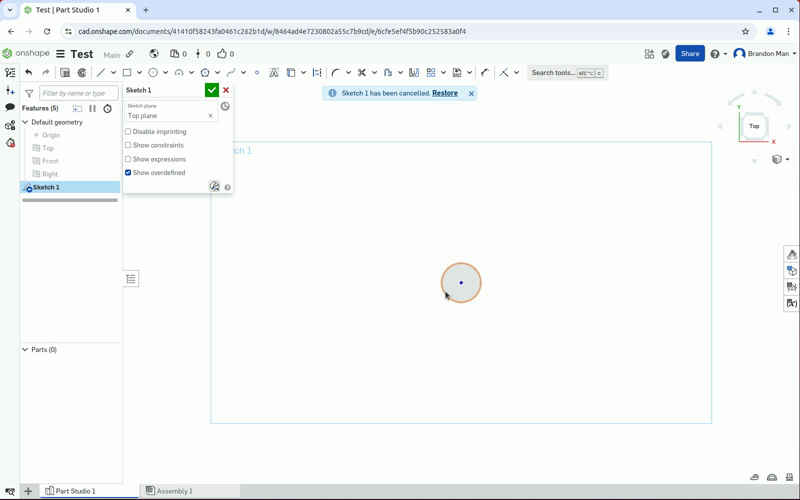
scroll(6)
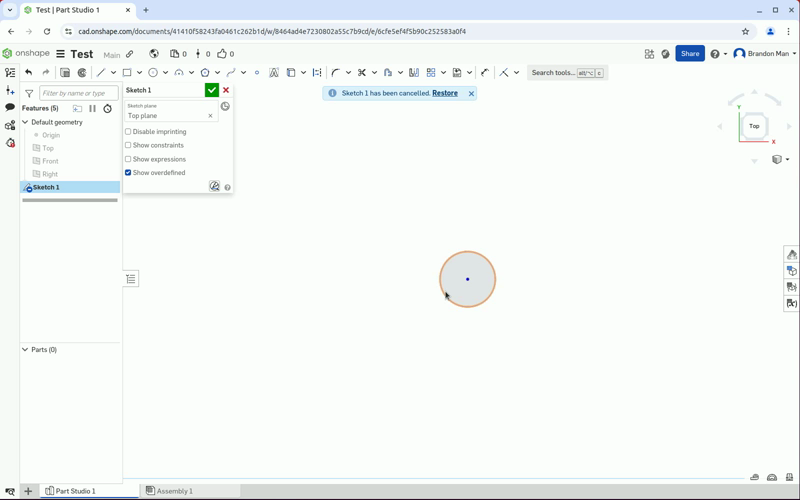
scroll(6)
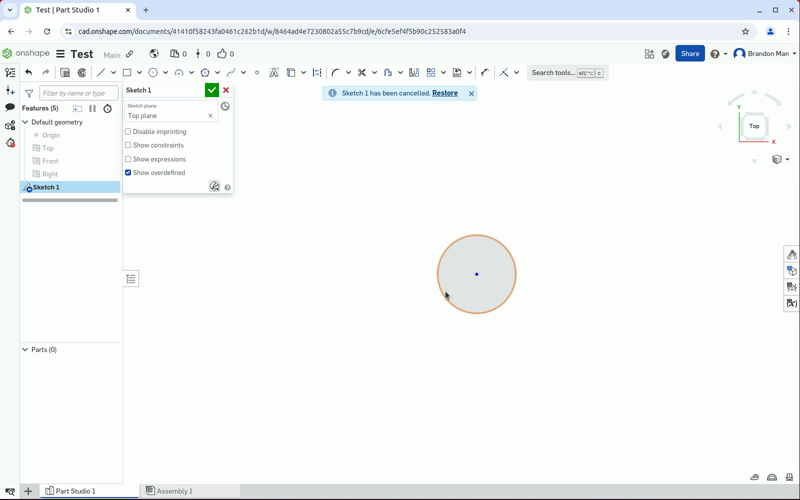
scroll(6)
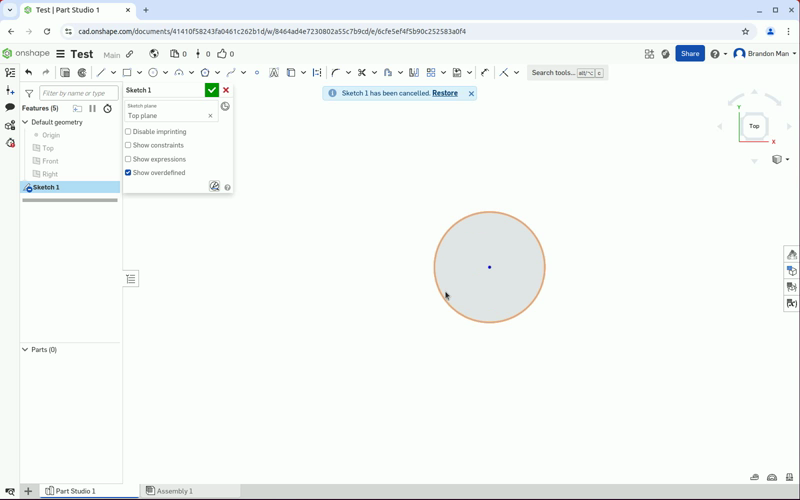
scroll(6)
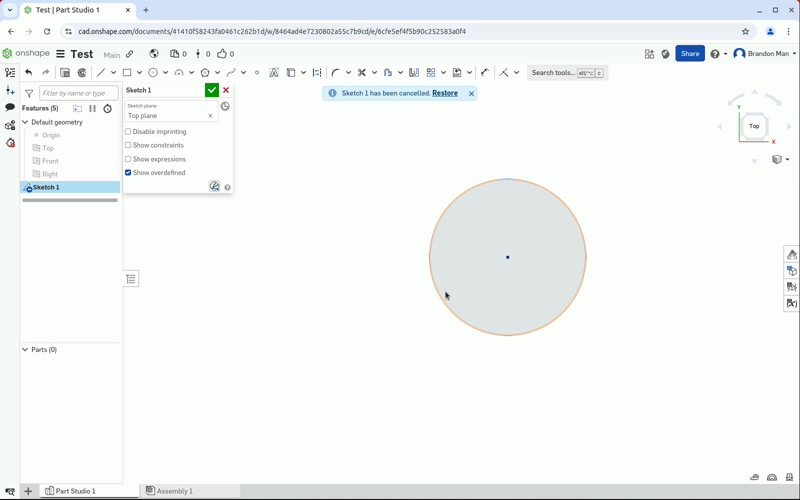
scroll(6)
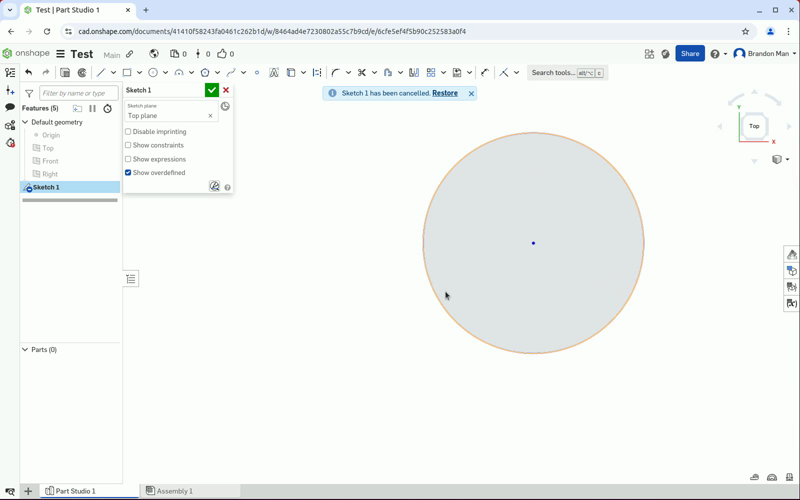
scroll(6)
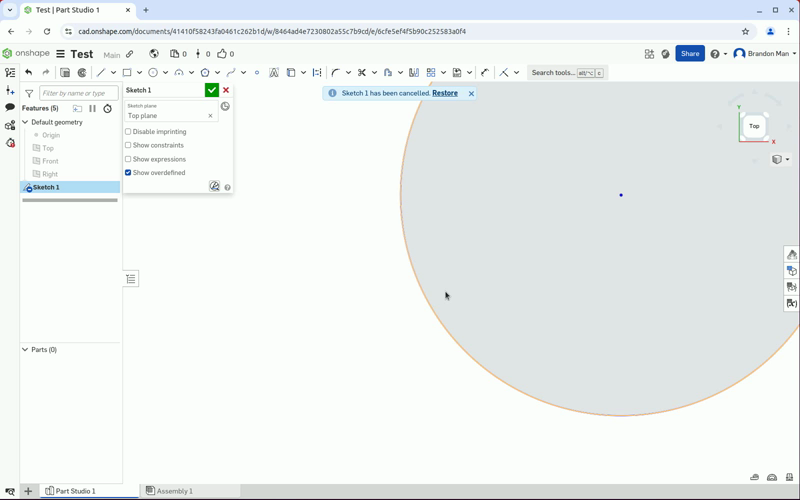
click(445, 291)
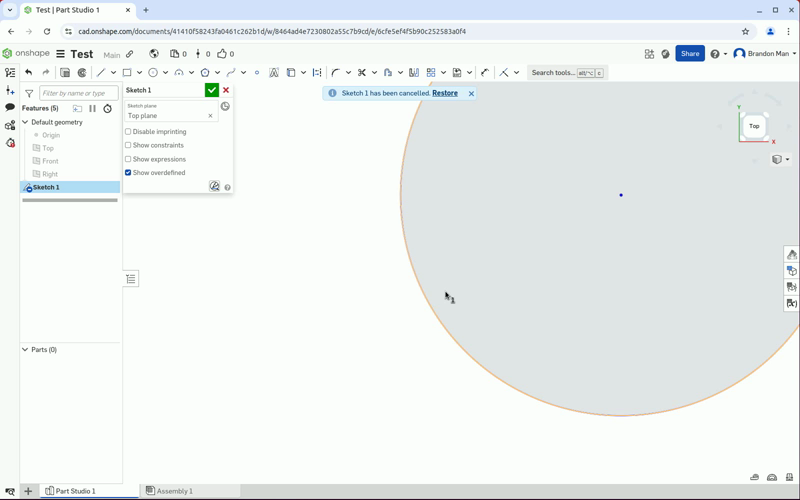
scroll(-6)
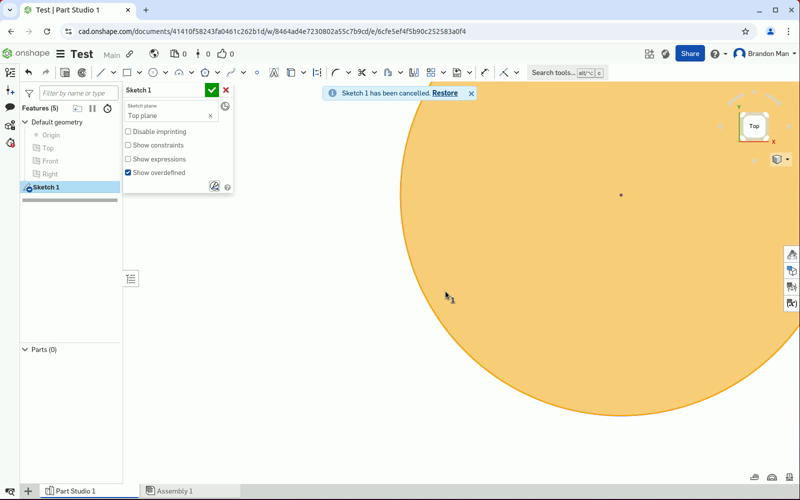
scroll(-6)
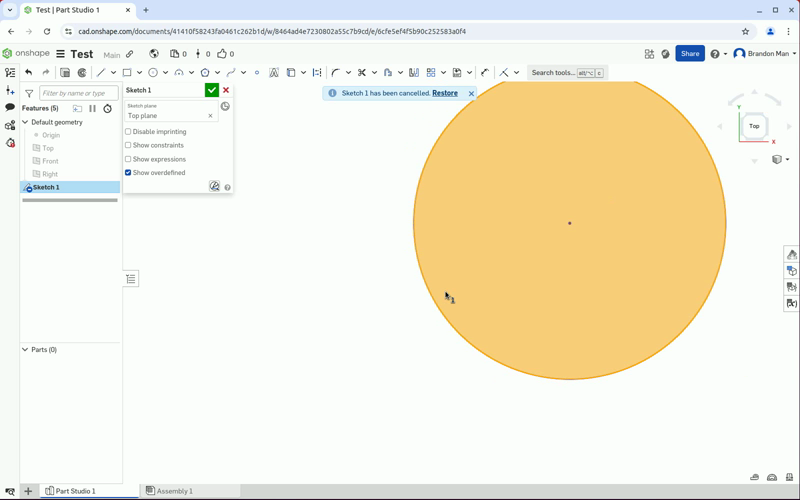
scroll(-6)
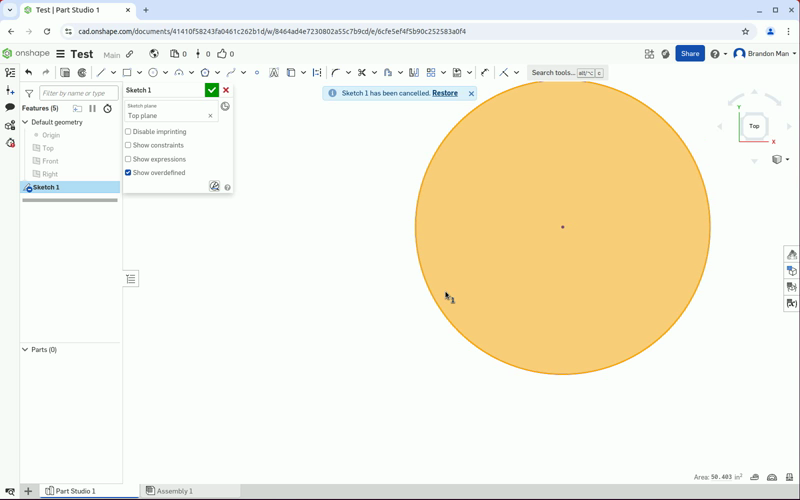
scroll(-6)
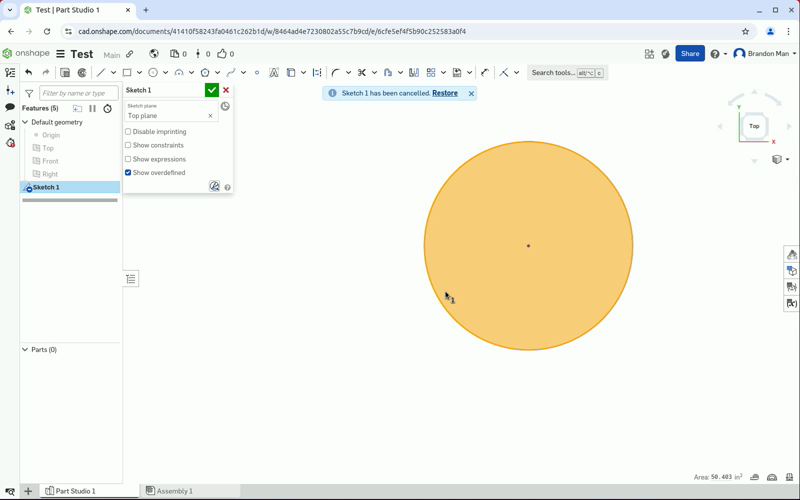
scroll(-6)
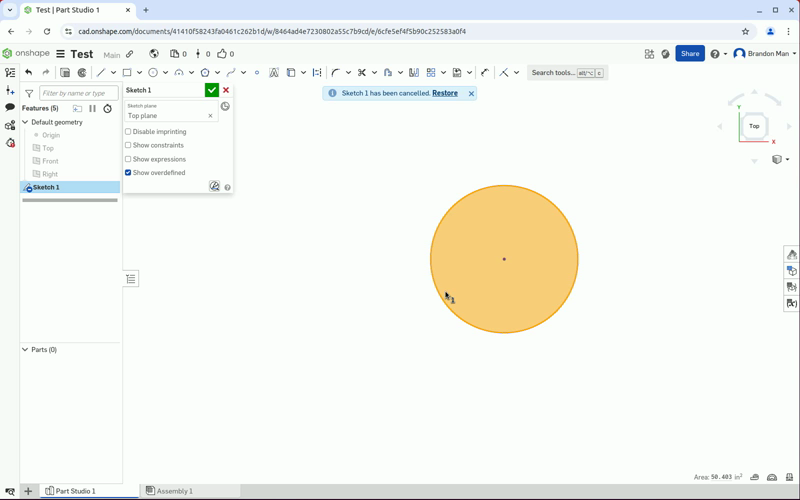
scroll(-6)
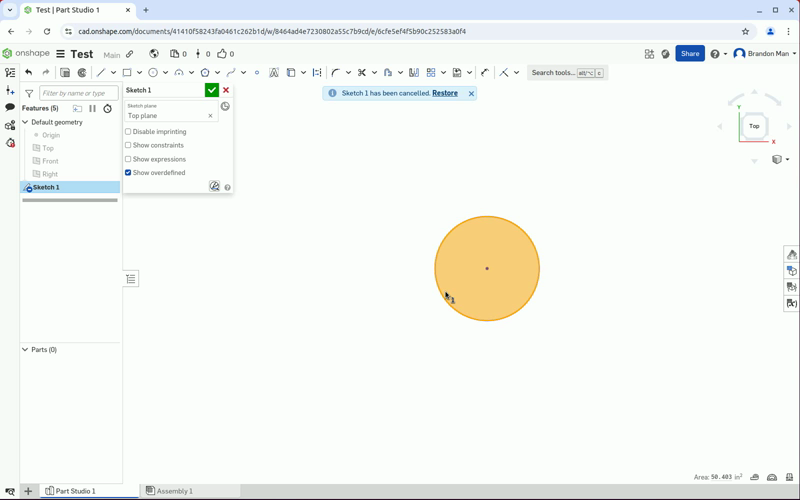
scroll(-6)
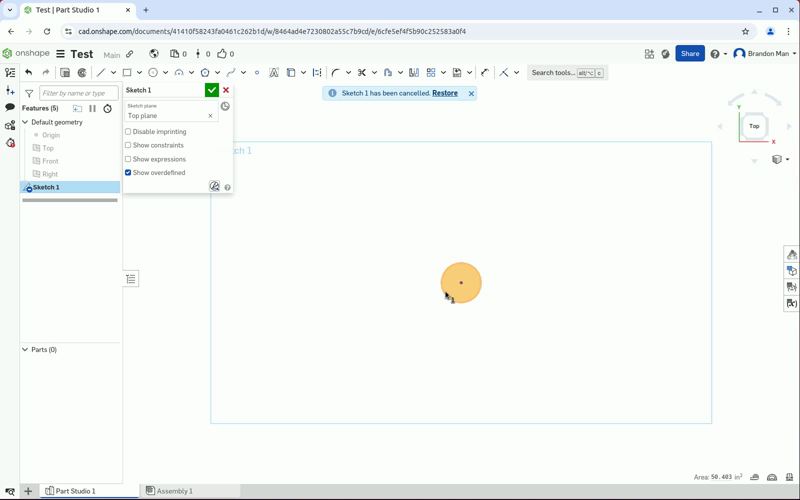
mouse_move(73, 352)
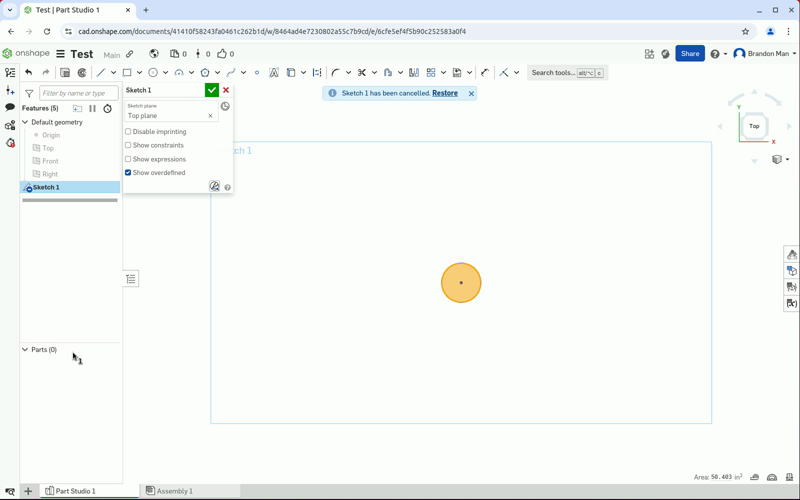
key(shift+y)
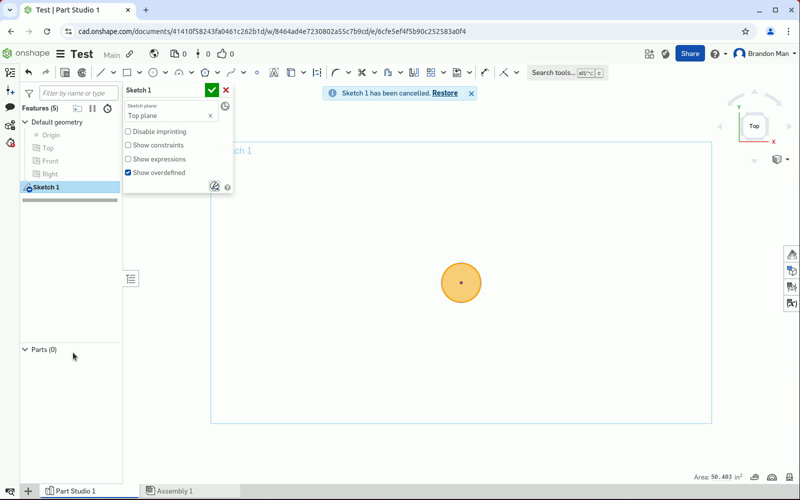
key(shift+e)
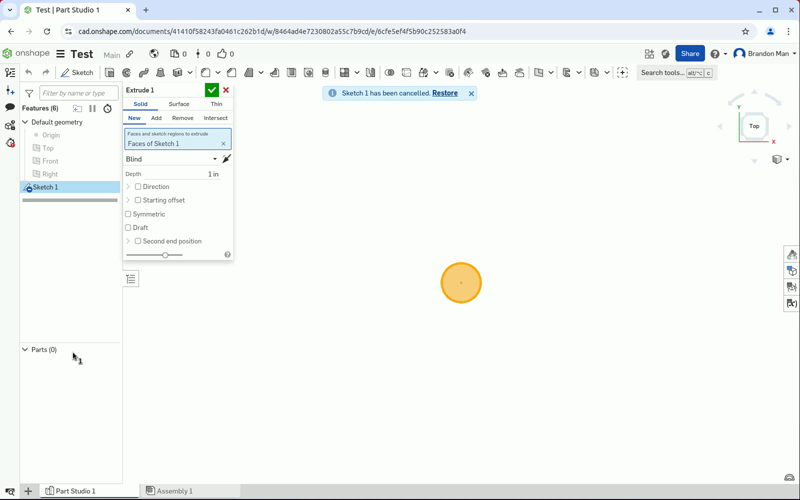
mouse_move(143, 106)
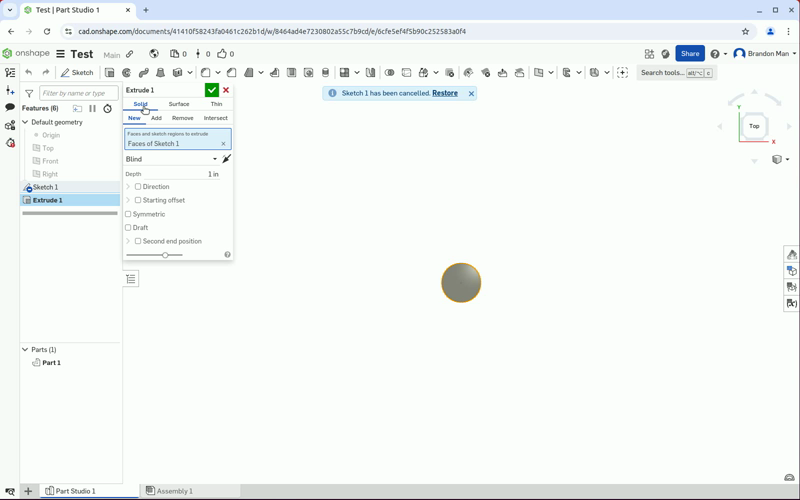
click(143, 106)
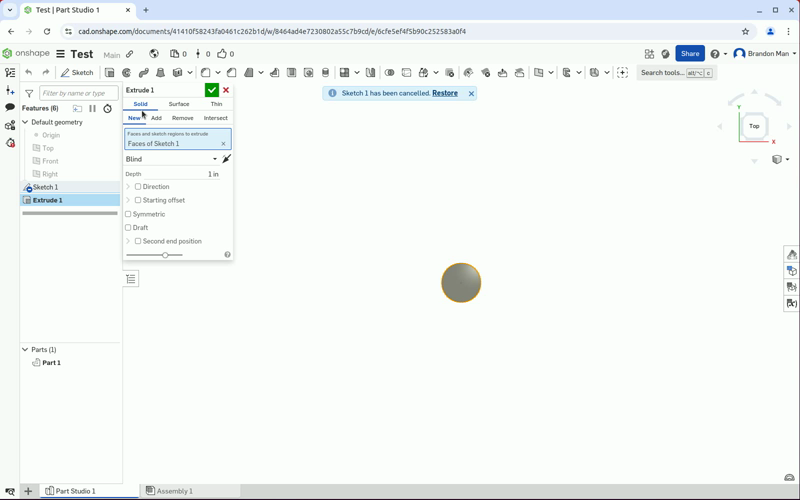
mouse_move(137, 120)
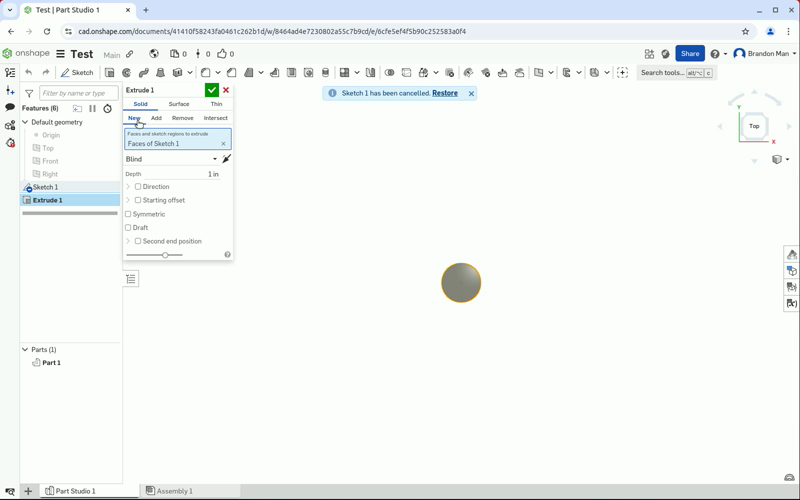
click(137, 120)
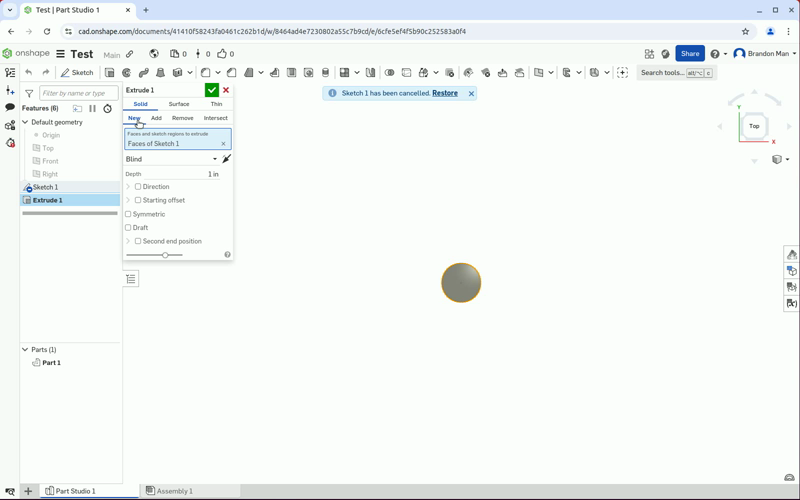
key(tab, 4)
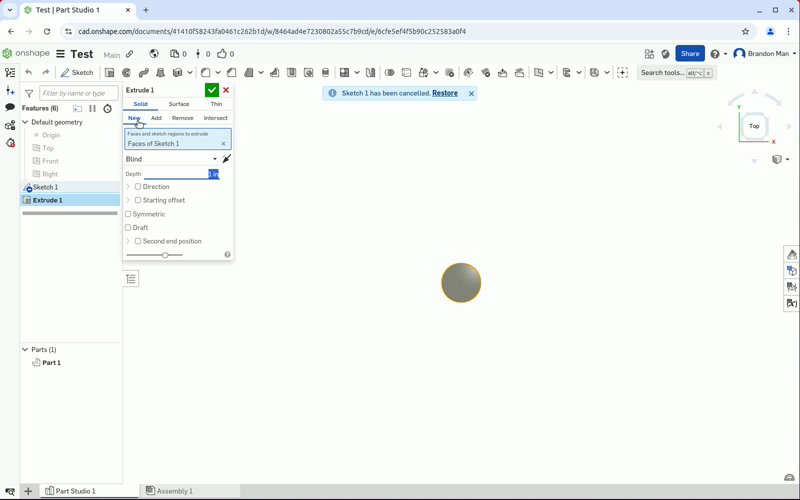
text(18.294)
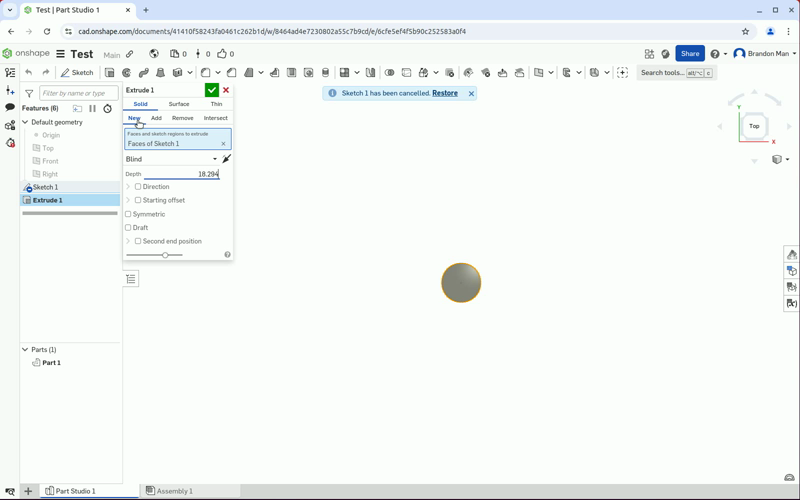
key(enter)
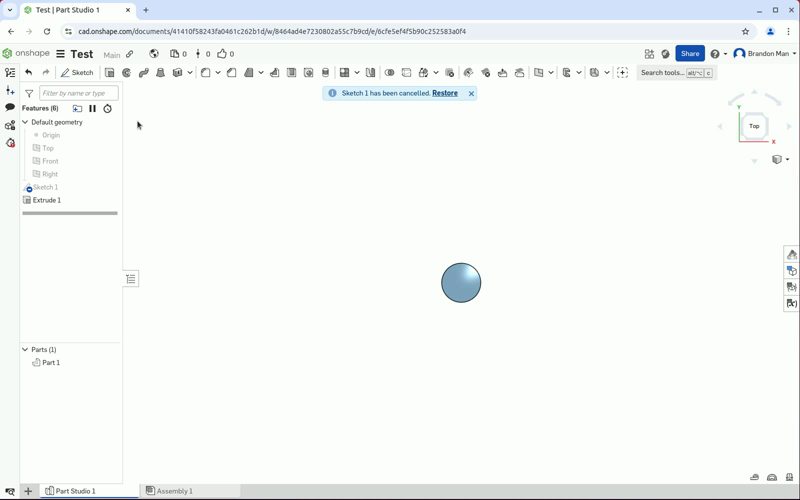
key(shift+h)
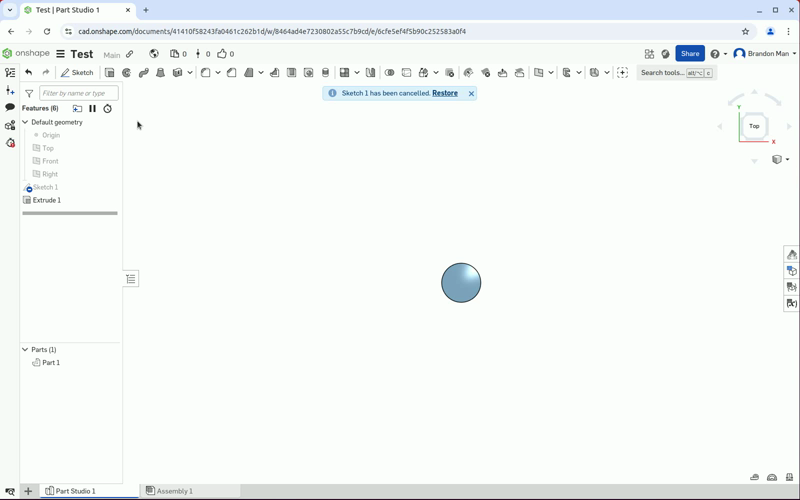
key(shift+h)
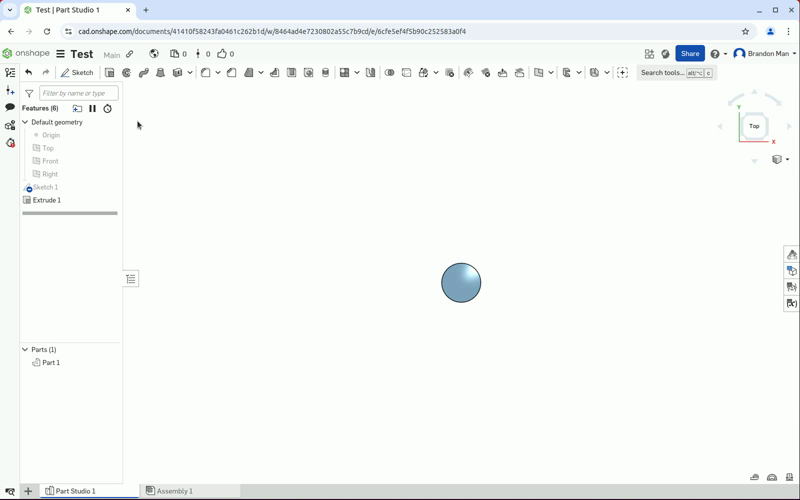
mouse_move(73, 189)
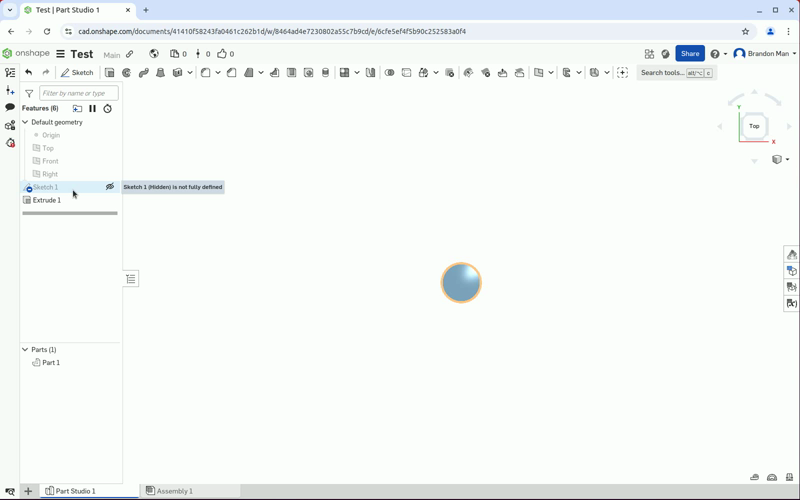
click(73, 189)
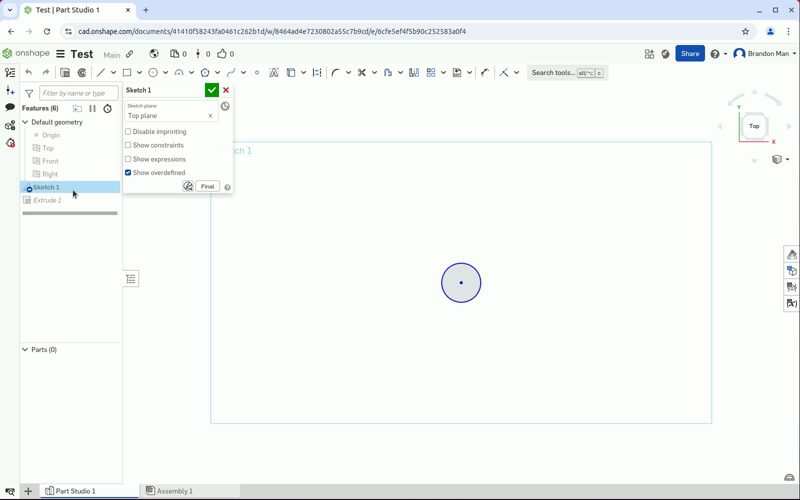
mouse_move(229, 92)
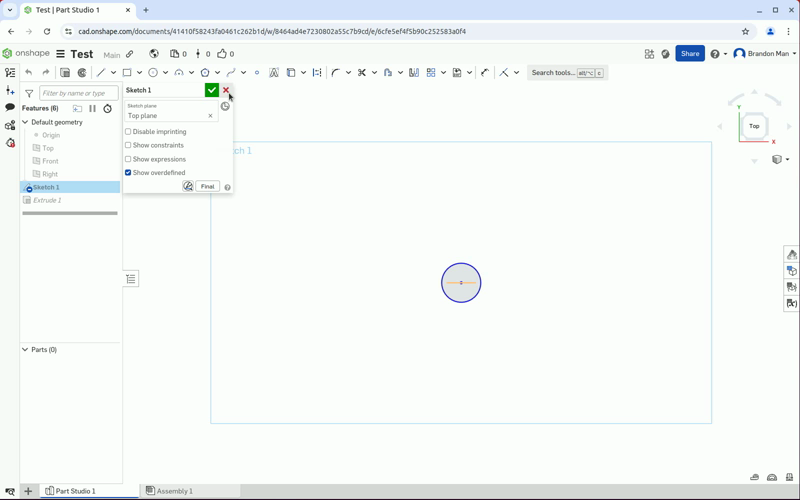
click(229, 92)
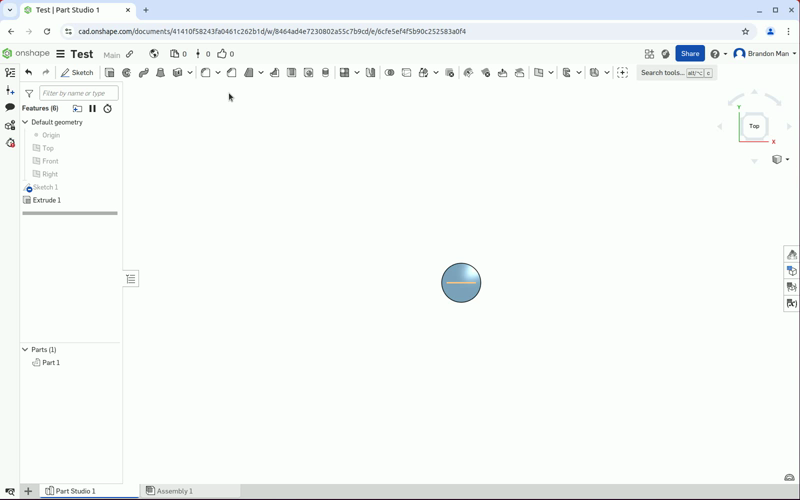
mouse_move(541, 75)
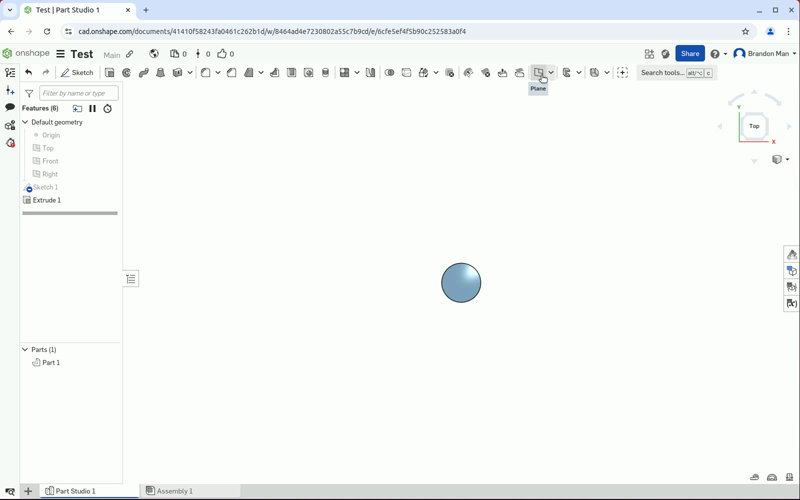
click(541, 75)
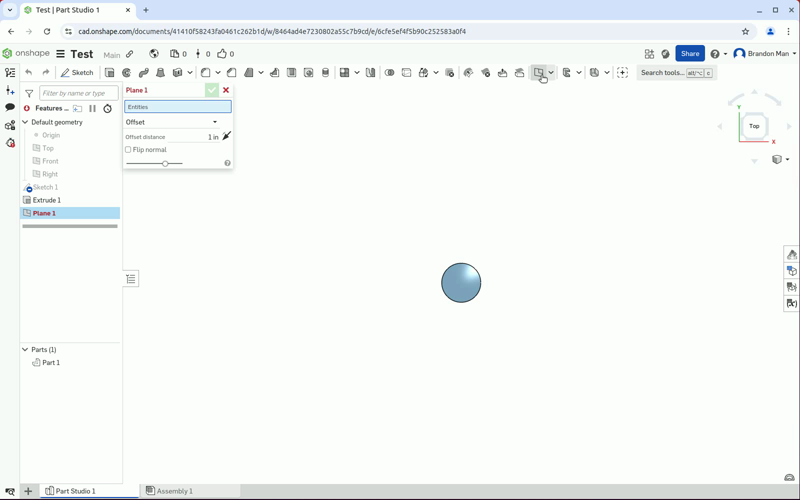
mouse_move(73, 150)
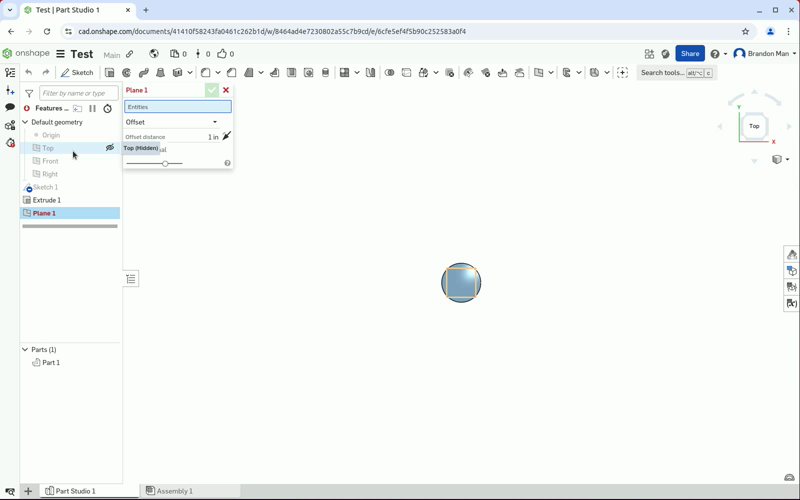
click(73, 150)
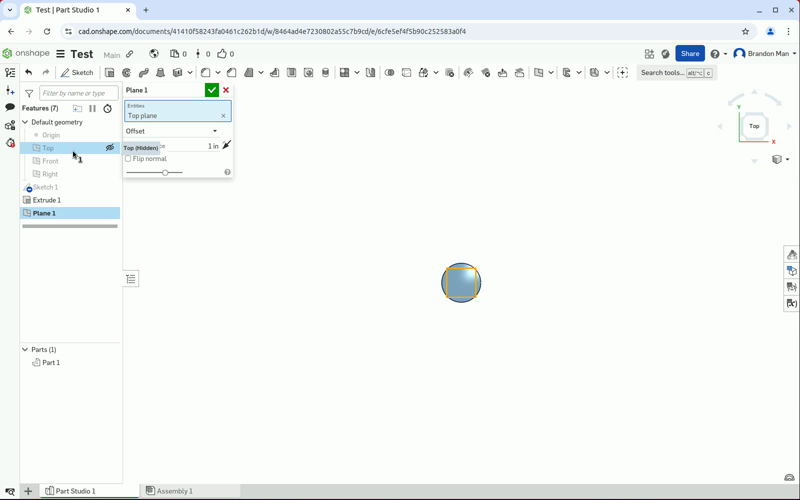
key(tab, 2)
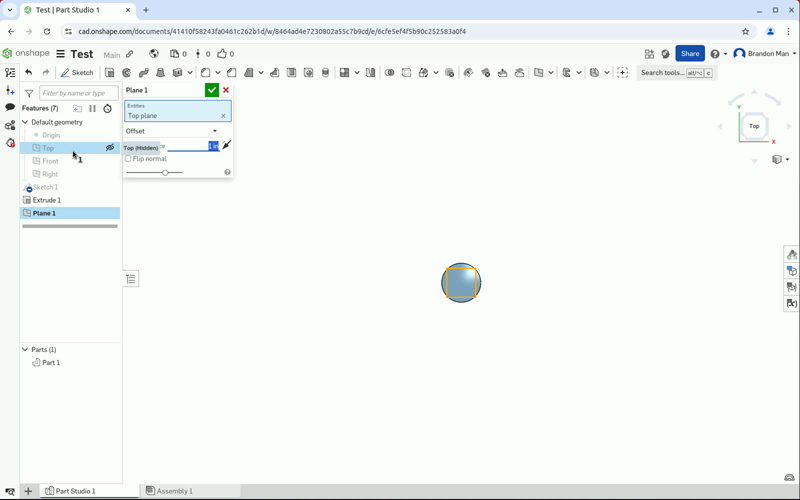
text(18.302)
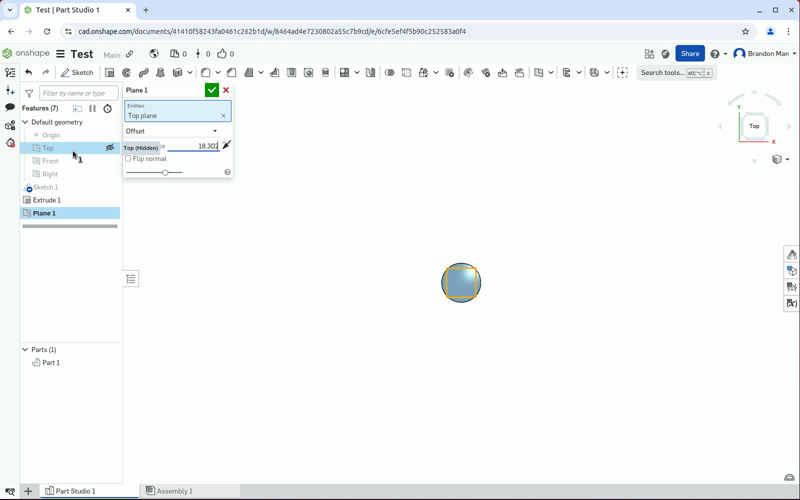
key(enter, 2)
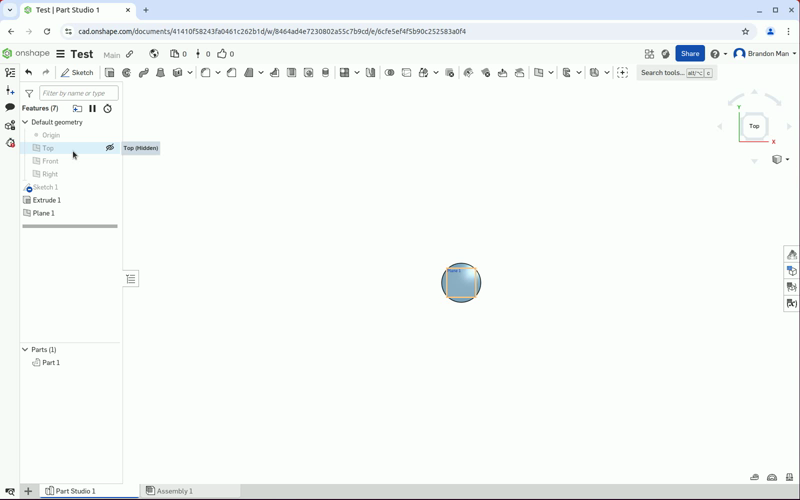
key(shift+s)
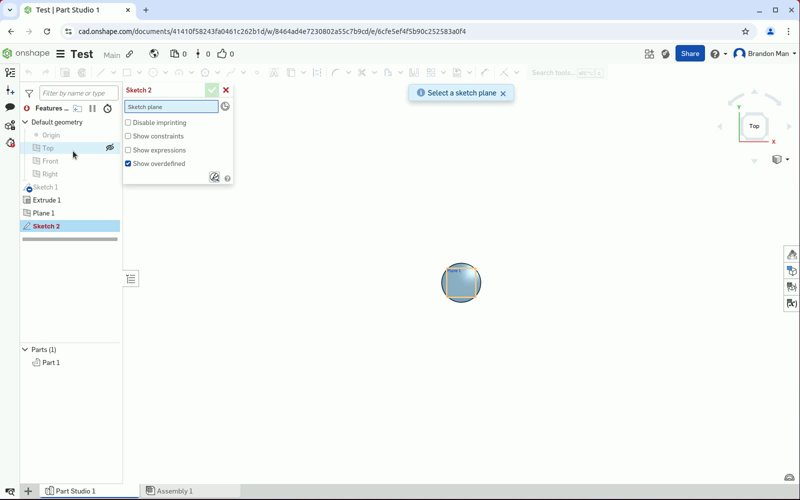
mouse_move(73, 215)
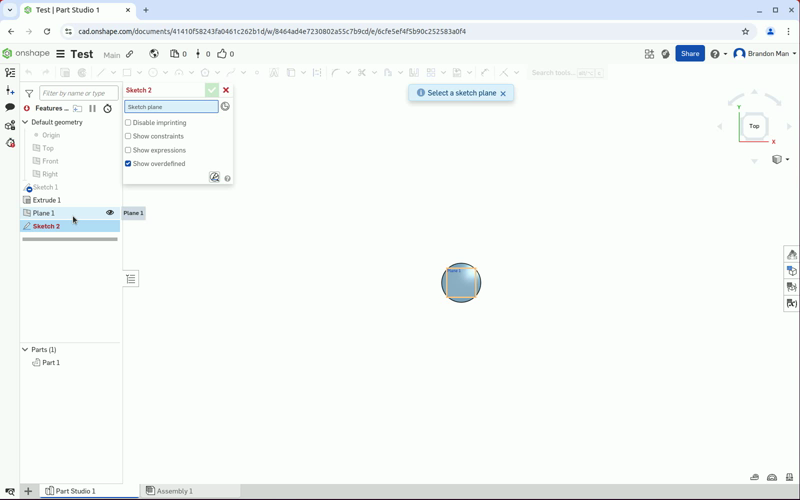
click(73, 215)
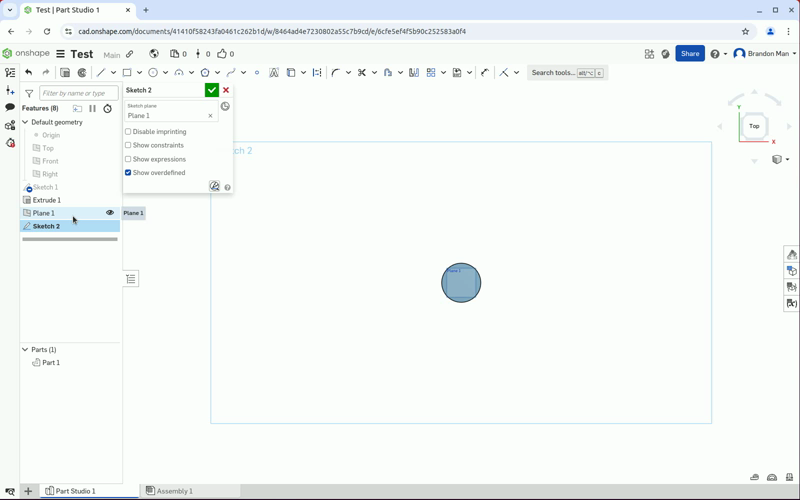
mouse_move(73, 352)
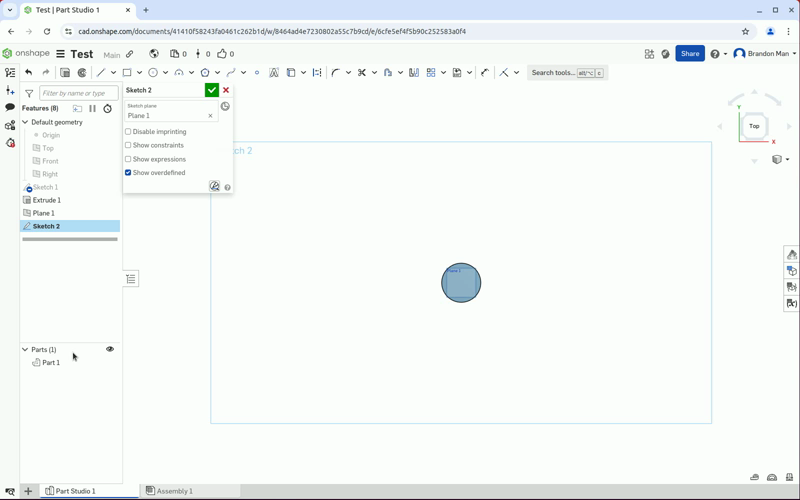
key(y)
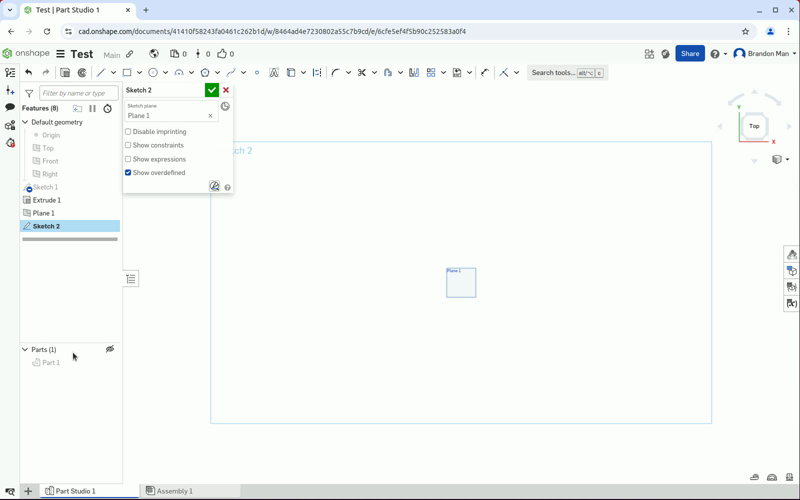
key(c)
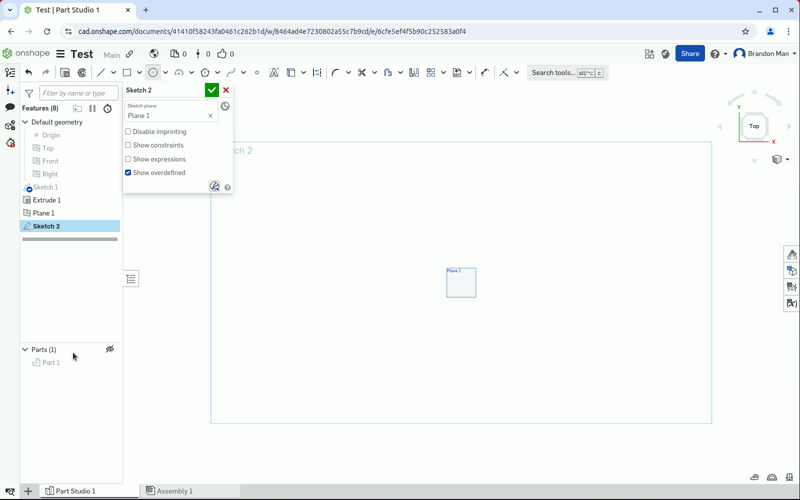
key_down(shift)
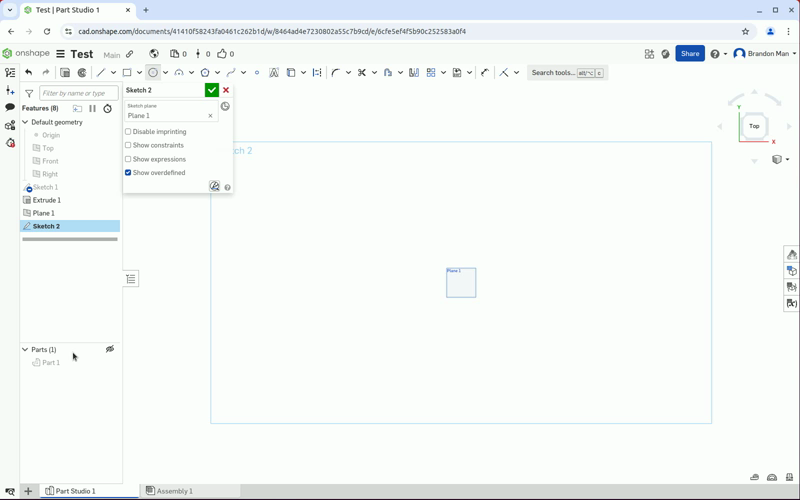
mouse_move(461, 282)
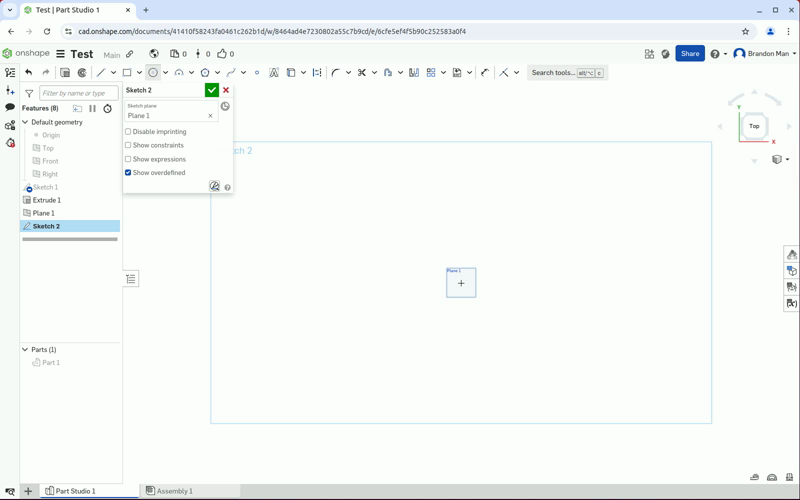
click(461, 282)
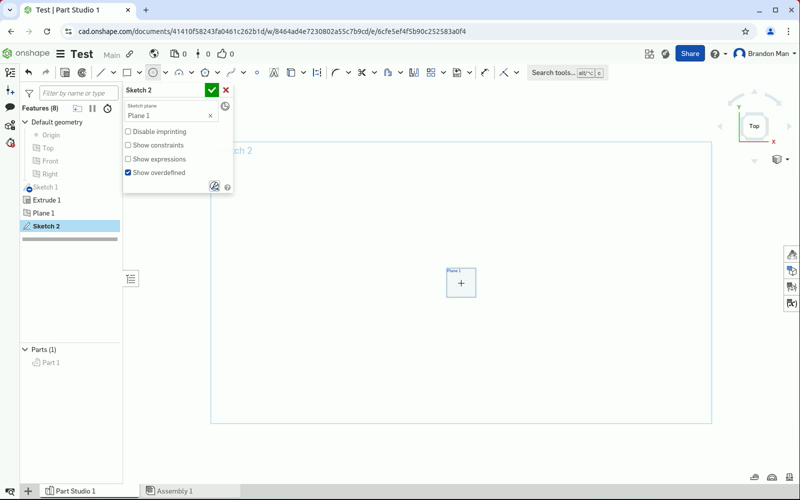
key_up(shift)
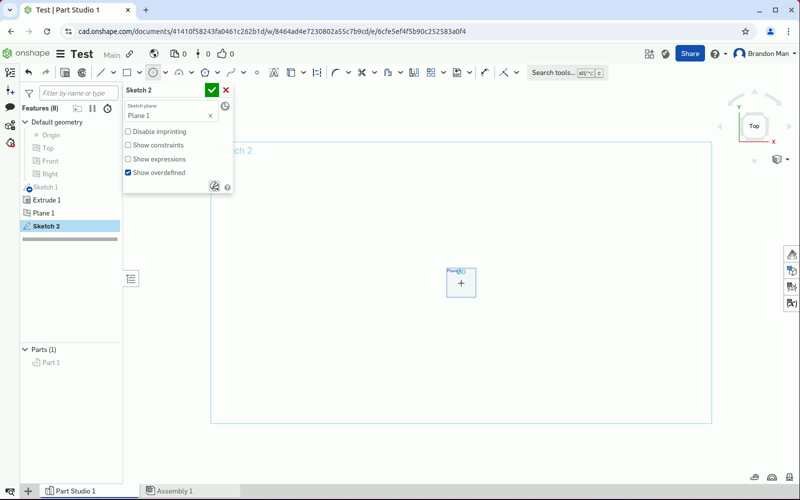
mouse_move(464, 282)
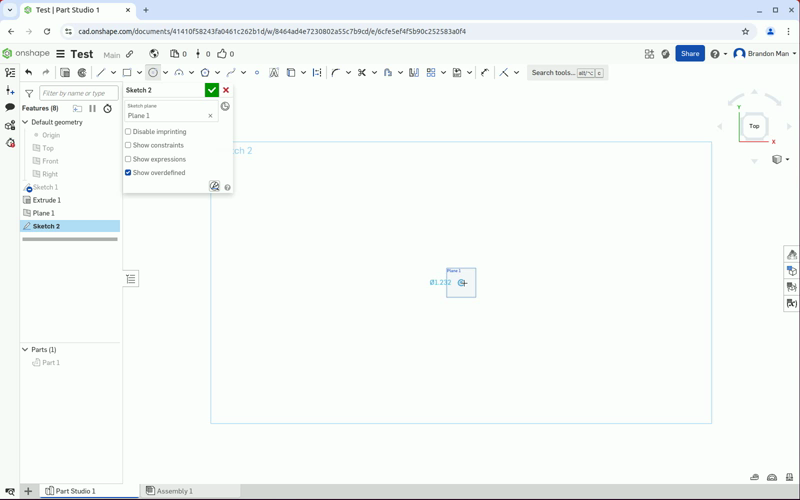
click(464, 282)
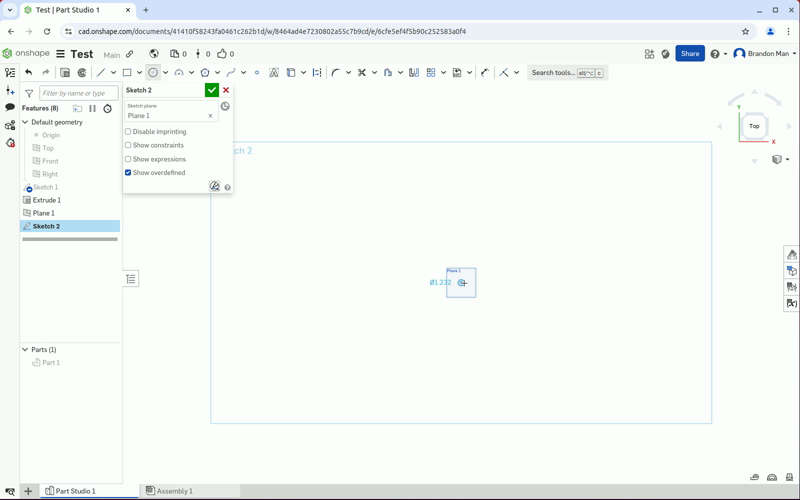
key(esc)
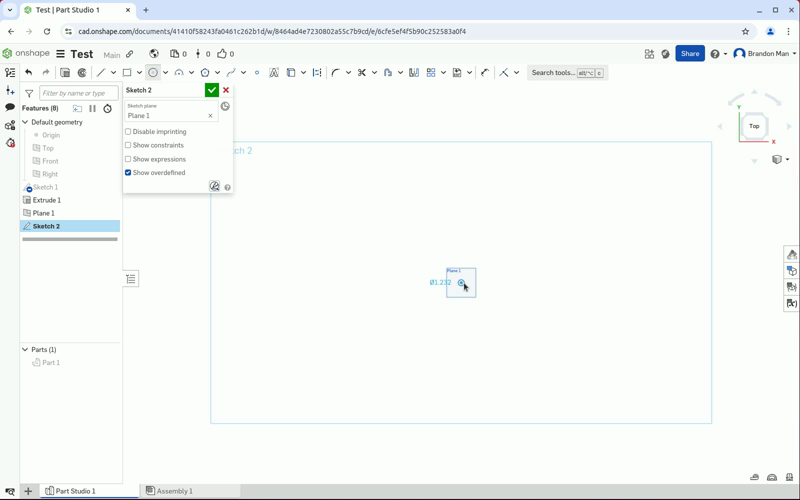
mouse_move(461, 283)
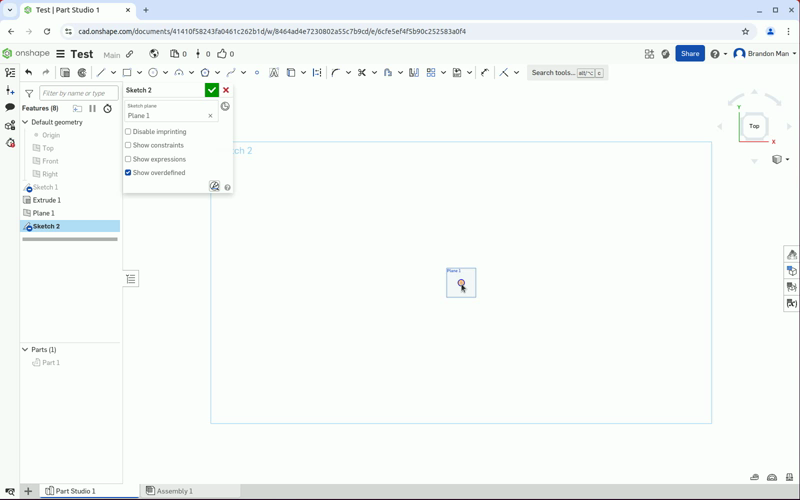
scroll(6)
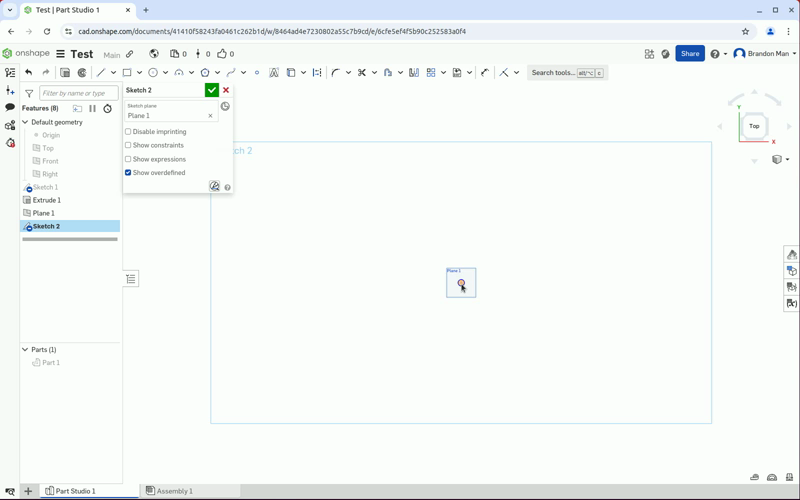
scroll(6)
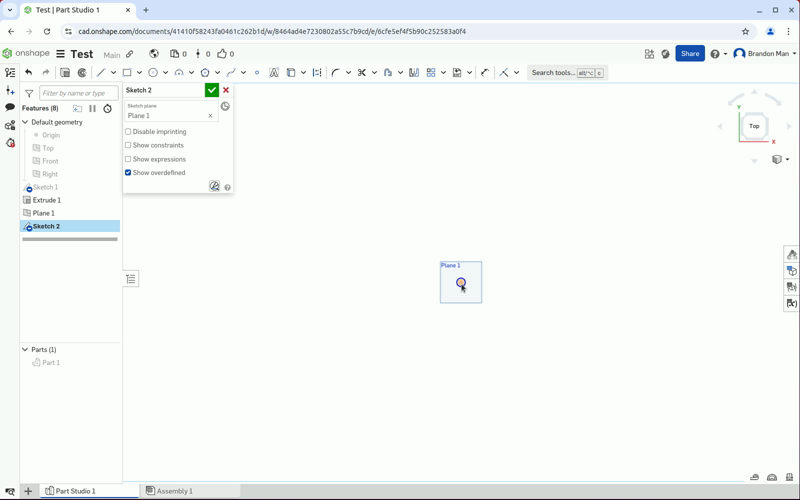
scroll(6)
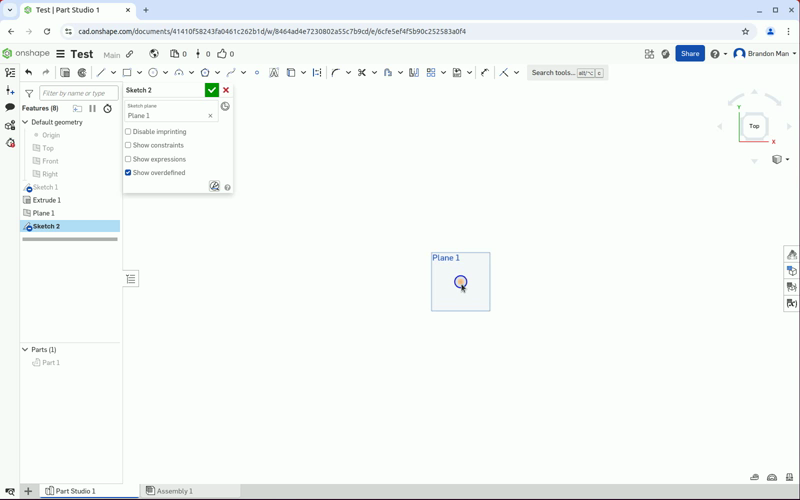
scroll(6)
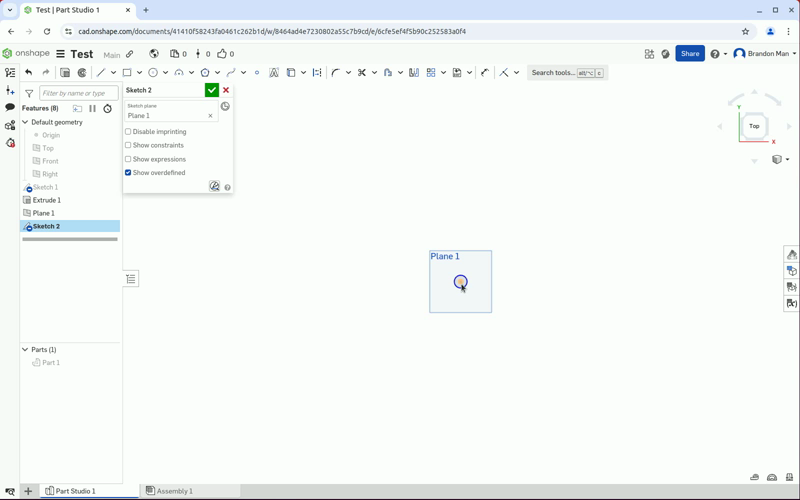
scroll(6)
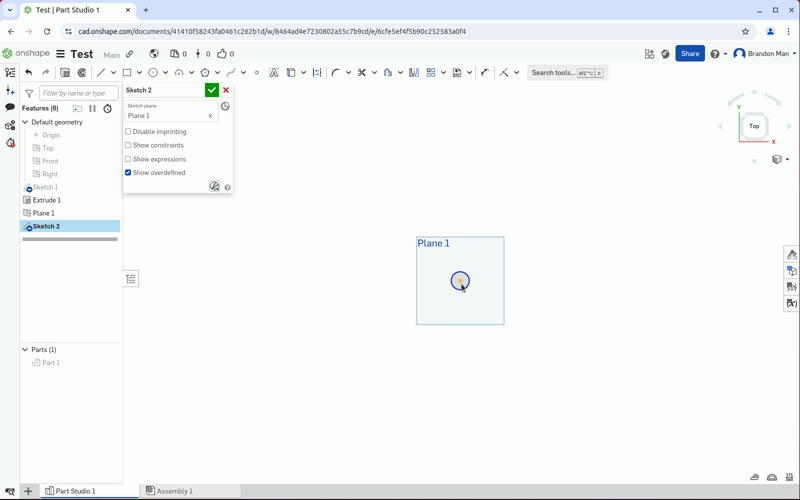
scroll(6)
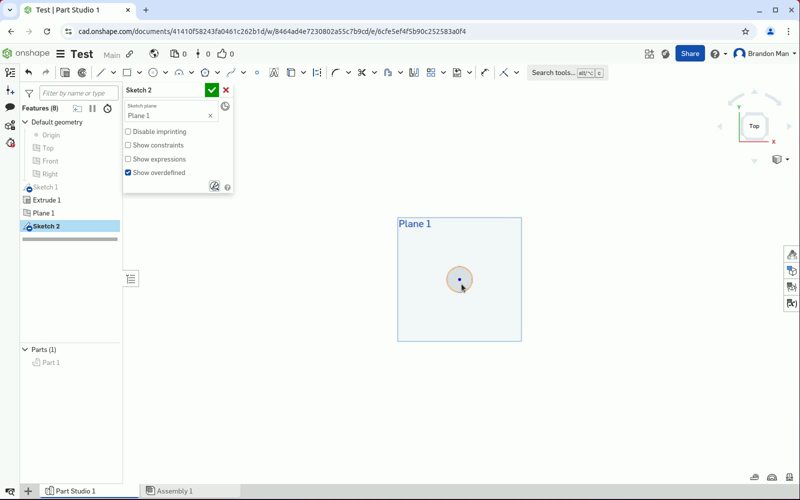
scroll(6)
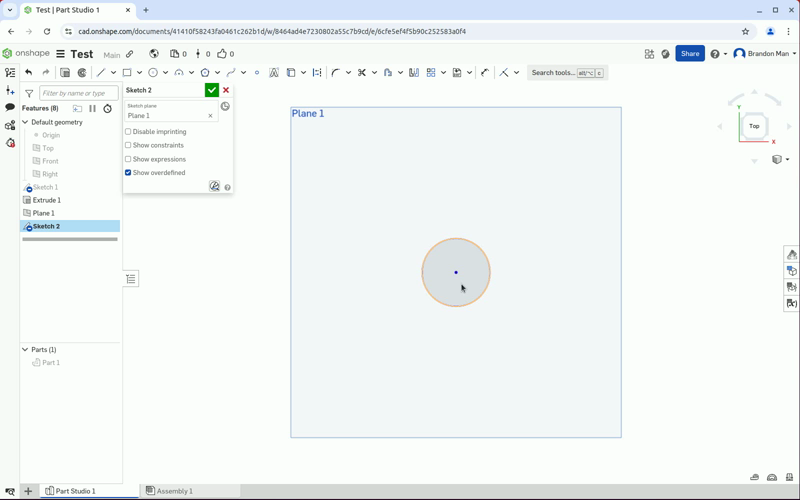
click(461, 283)
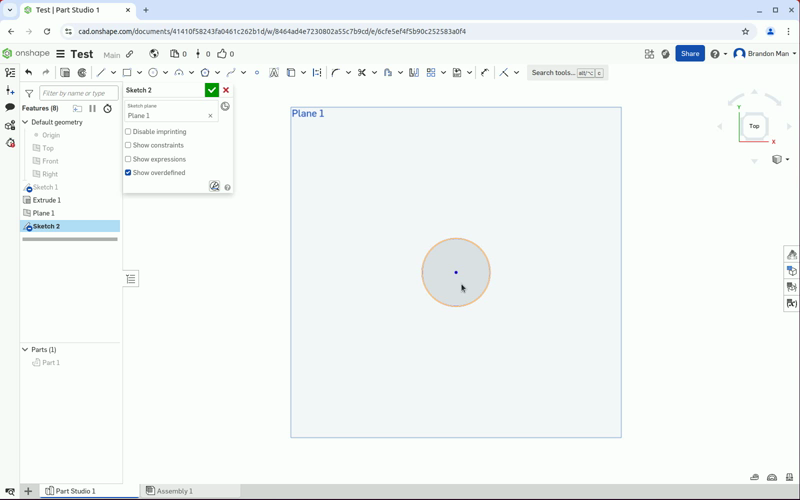
scroll(-6)
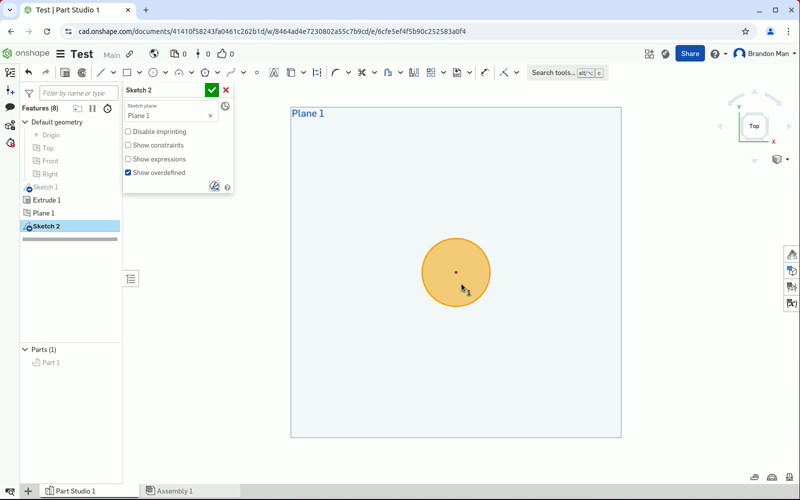
scroll(-6)
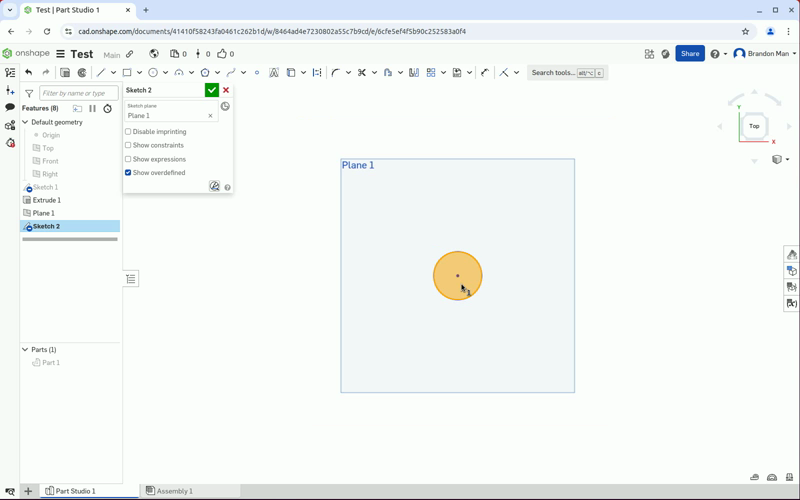
scroll(-6)
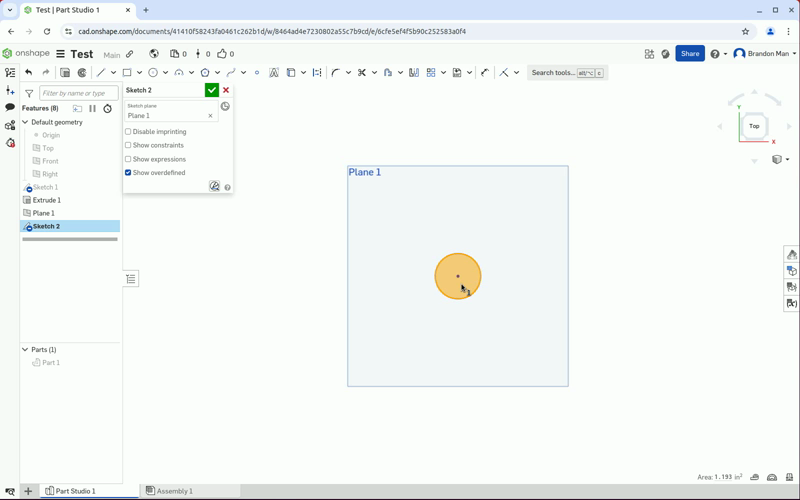
scroll(-6)
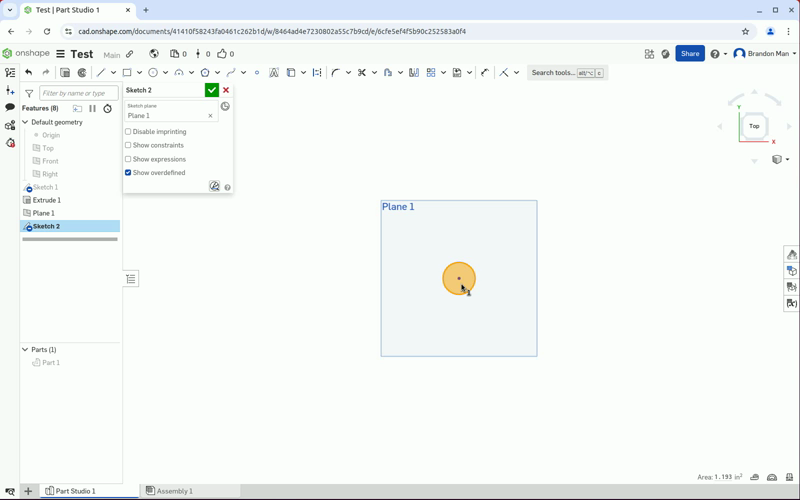
scroll(-6)
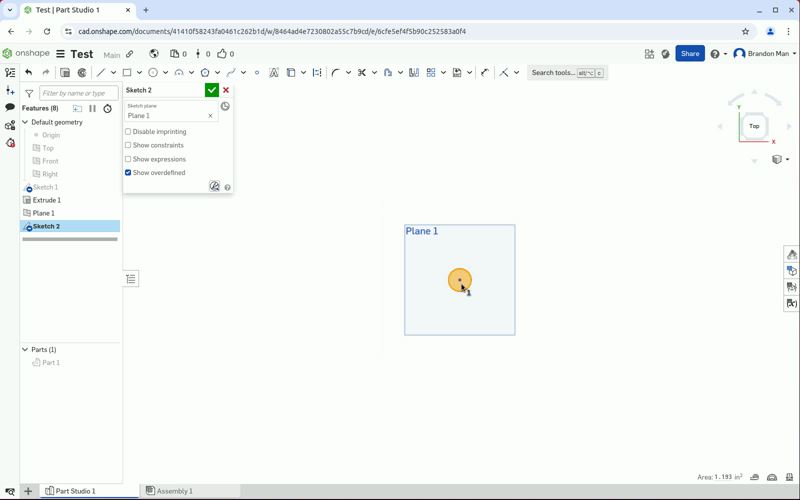
scroll(-6)
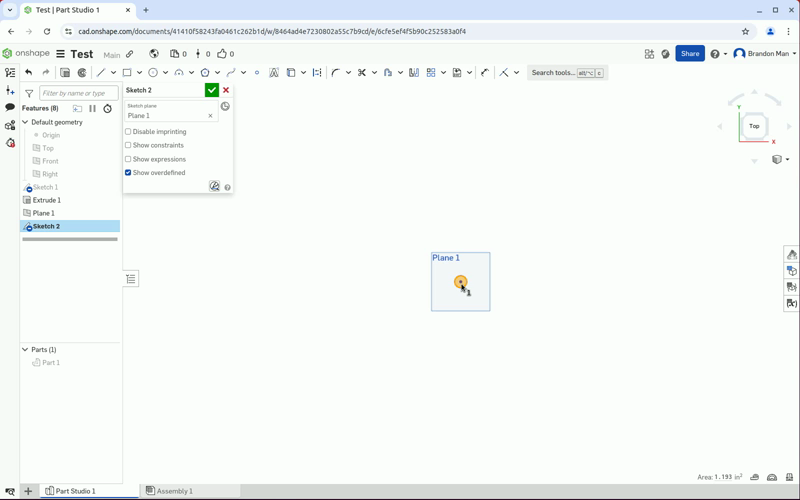
scroll(-6)
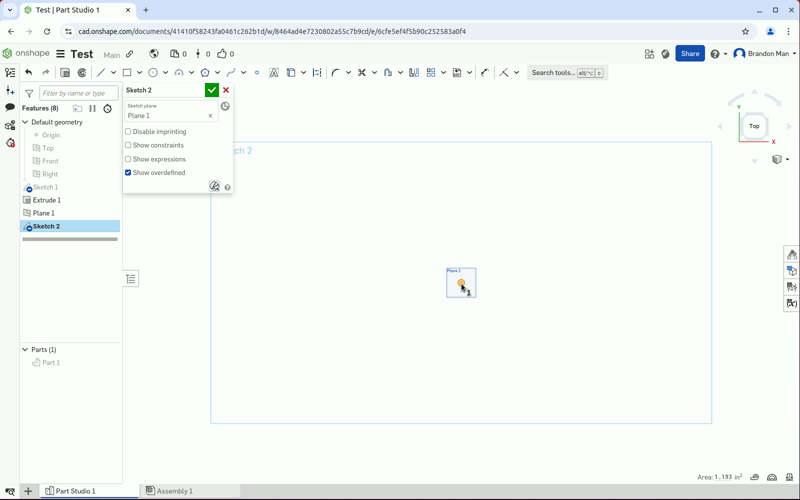
mouse_move(73, 352)
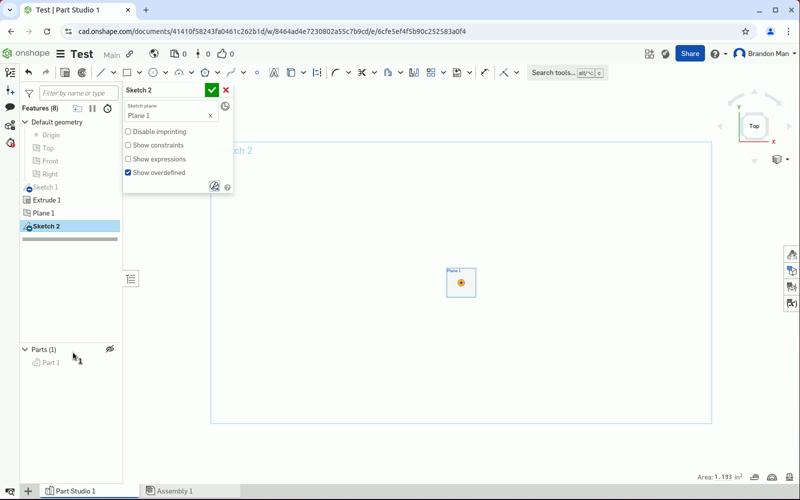
key(shift+y)
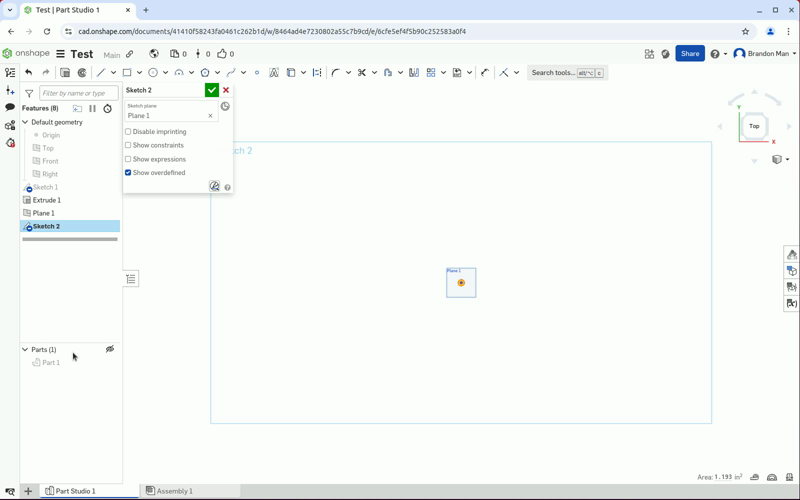
key(shift+e)
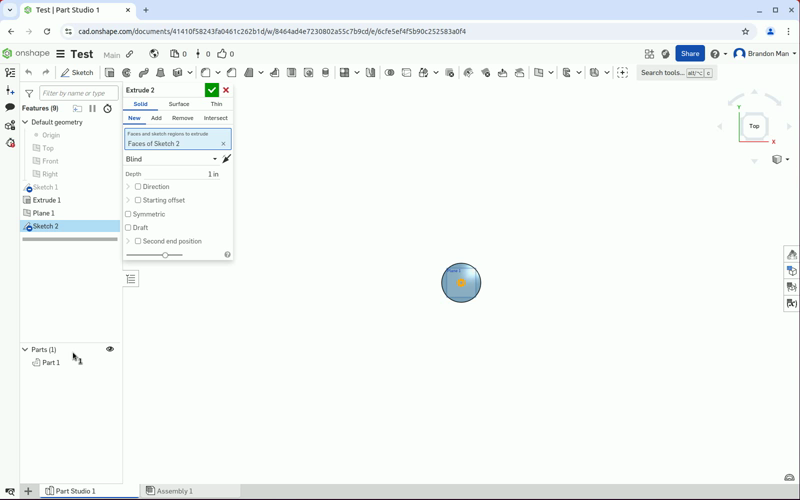
mouse_move(143, 106)
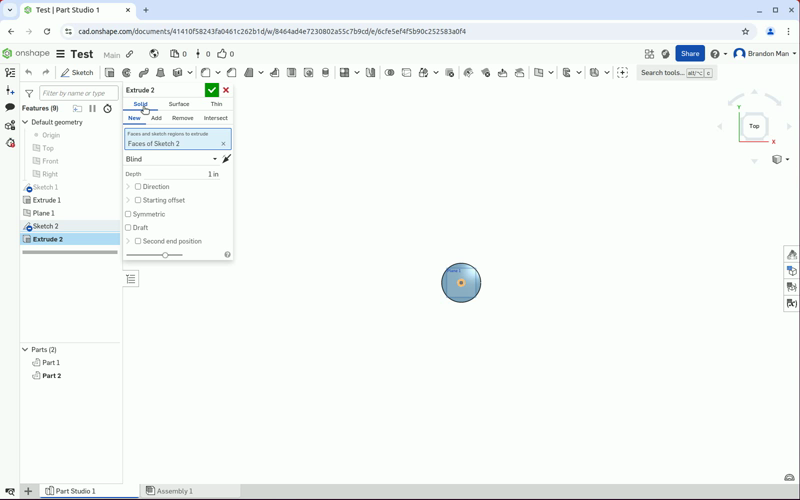
click(143, 106)
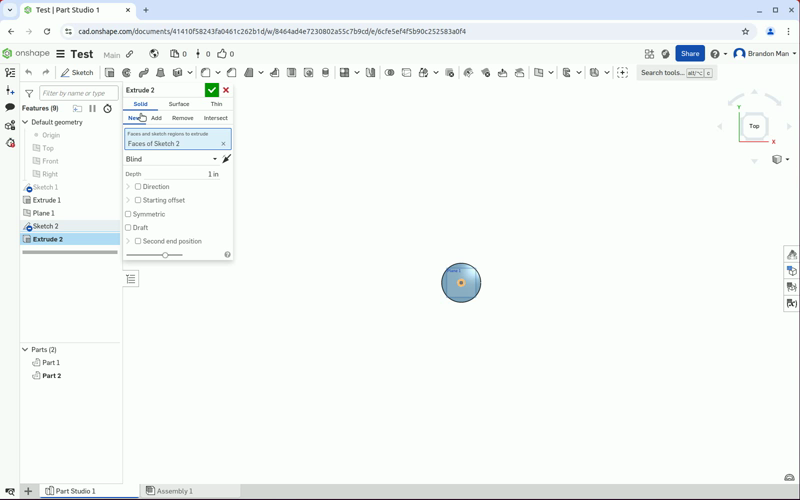
mouse_move(137, 120)
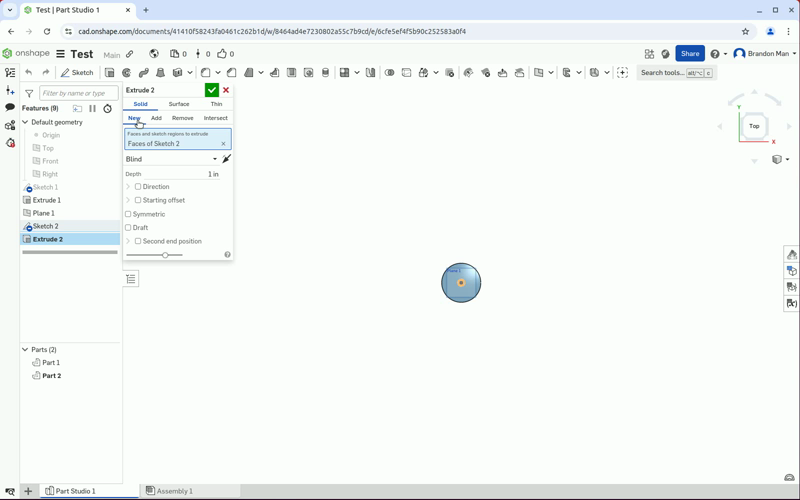
click(137, 120)
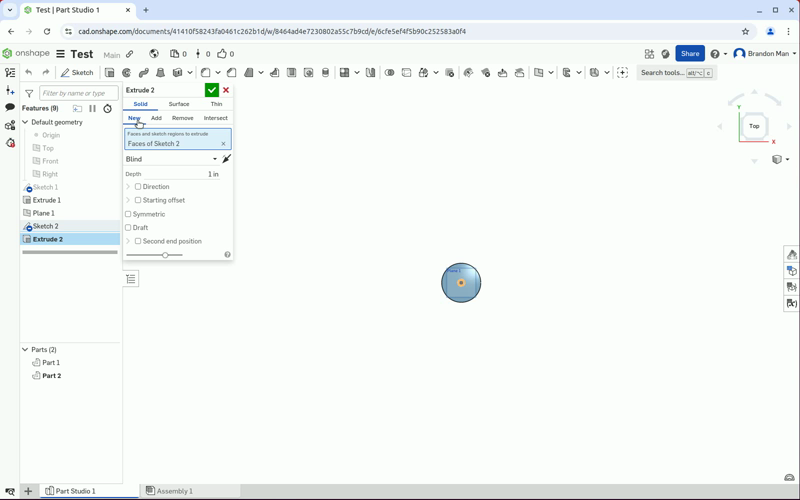
key(tab, 4)
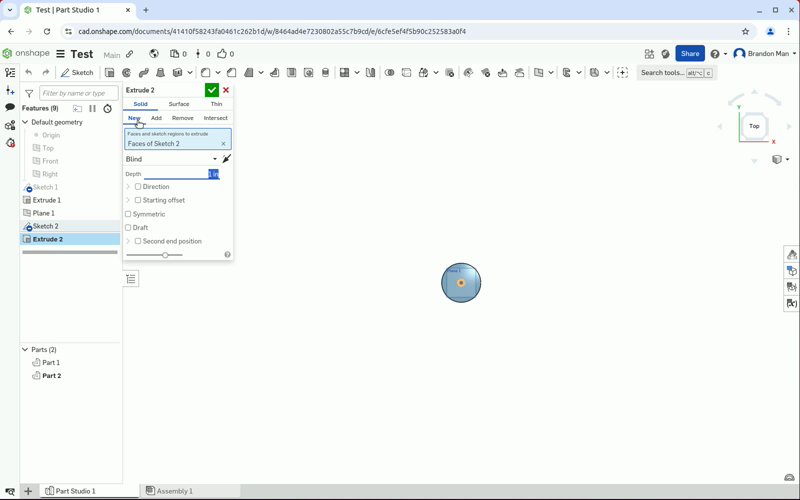
text(4.814)
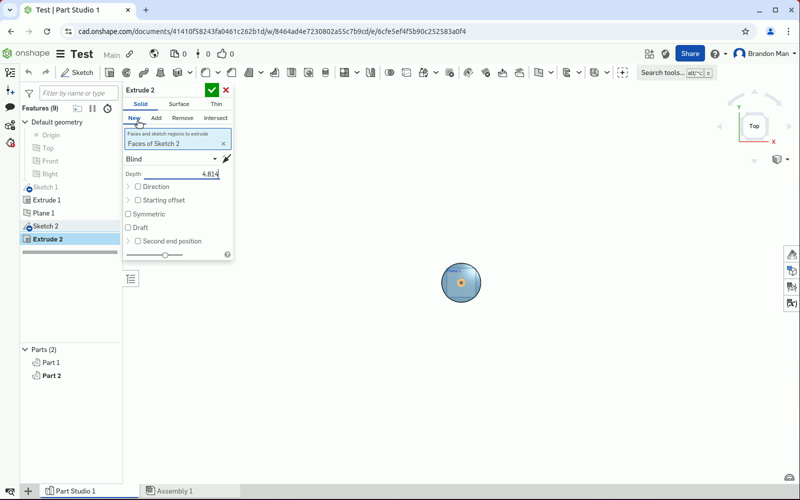
key(enter)
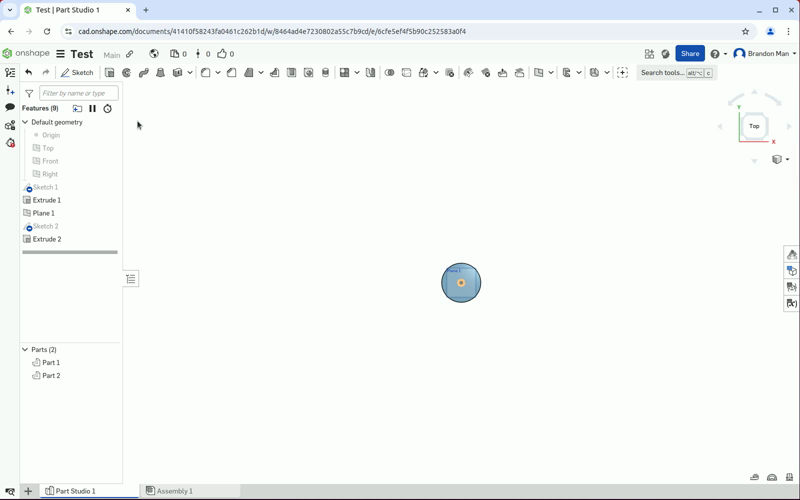
key(shift+h)
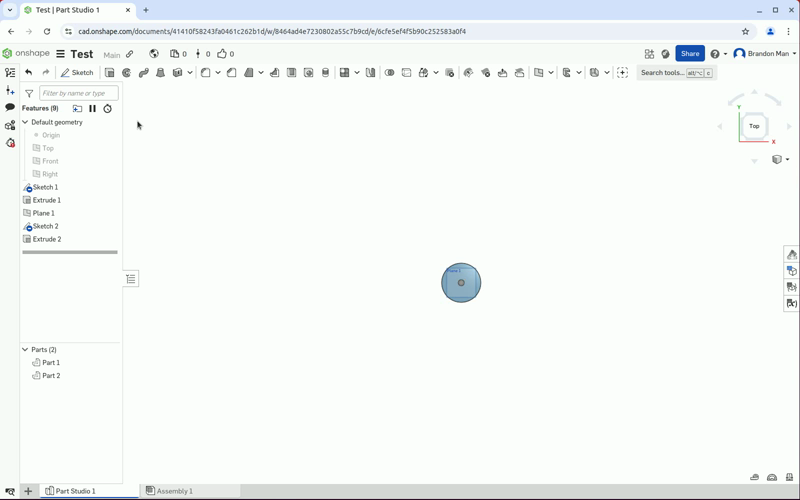
key(shift+h)
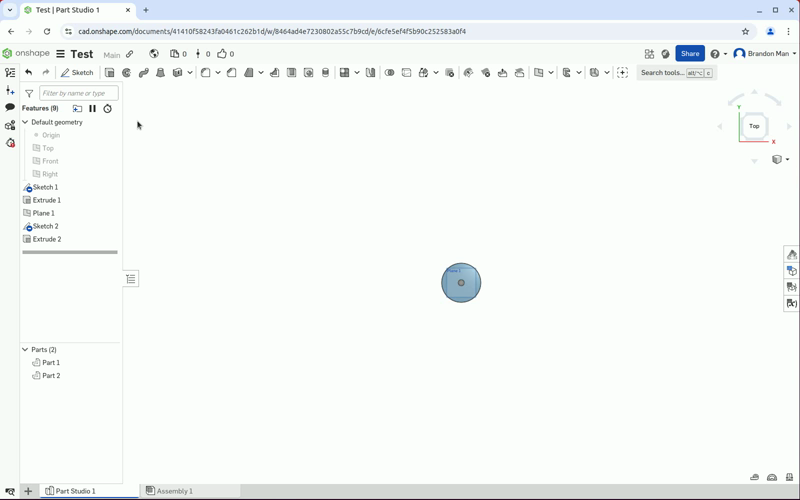
key(shift+7)
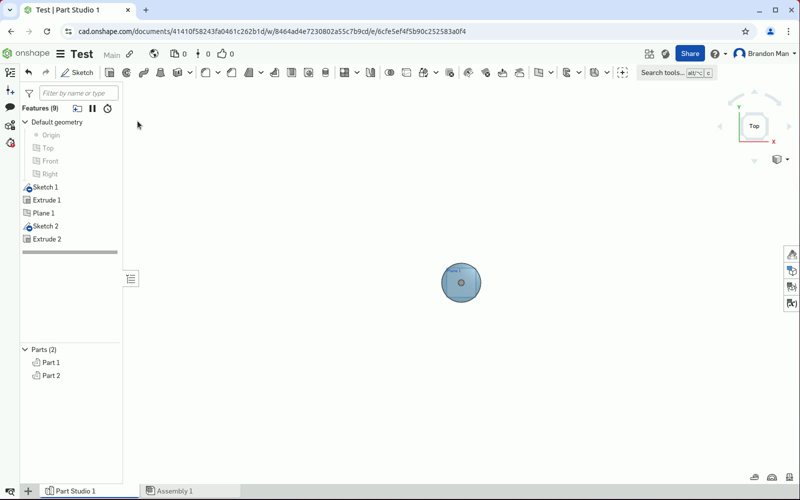
key(up, 3)
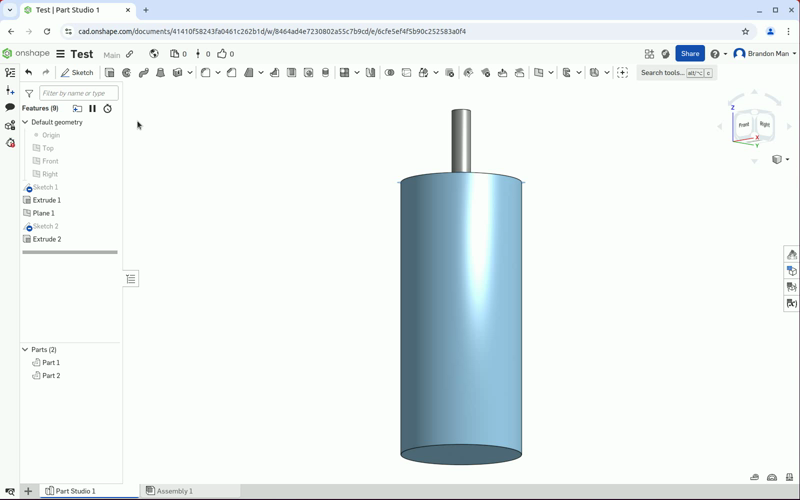
key(left, 3)
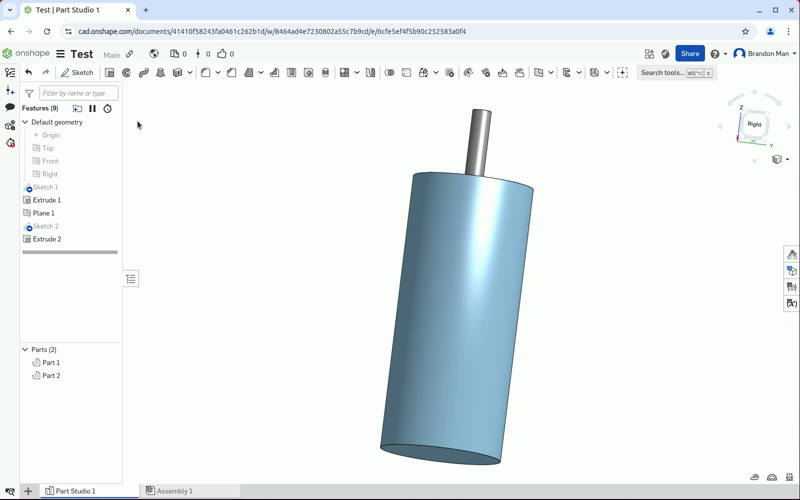
key(right, 3)
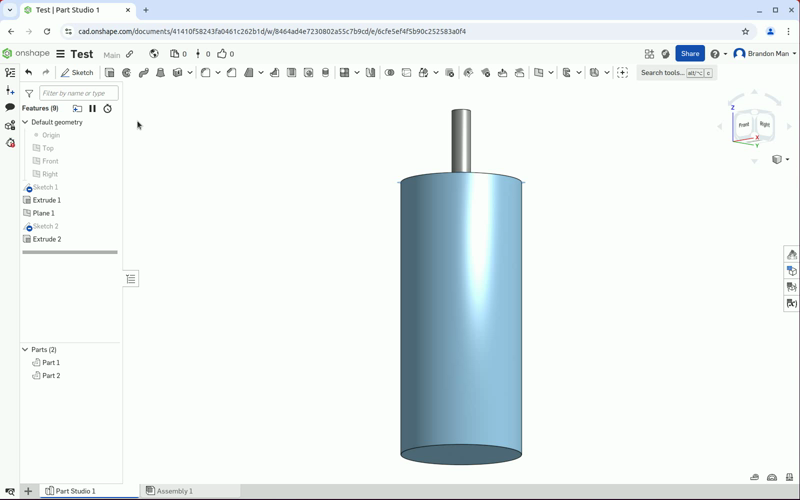
key(down, 3)
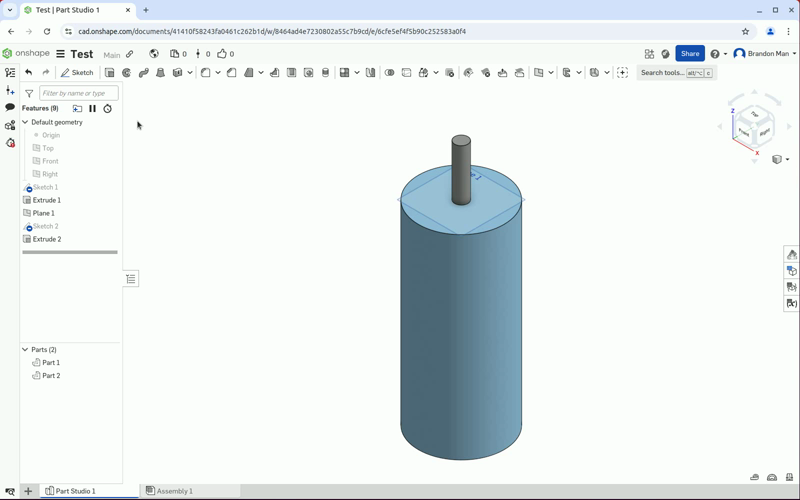
mouse_move(73, 189)
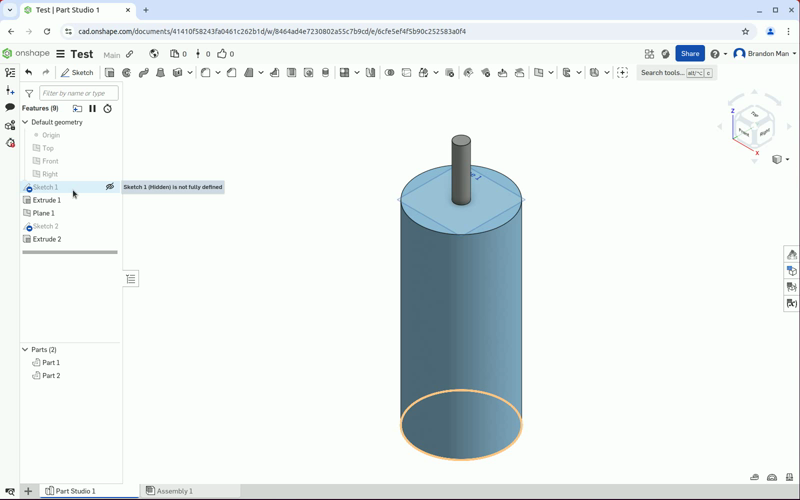
click(73, 189)